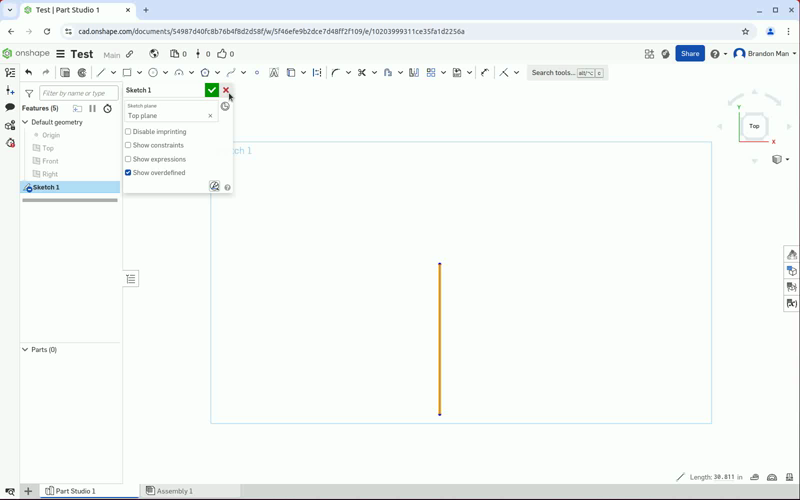
key(shift+h)
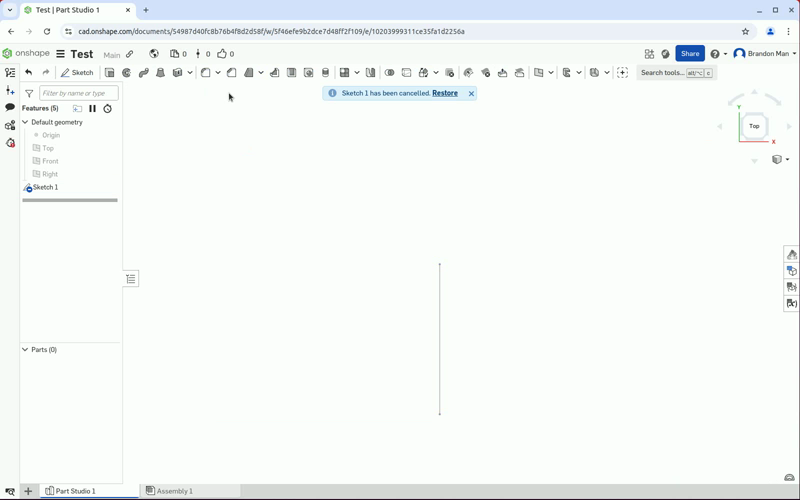
key(shift+s)
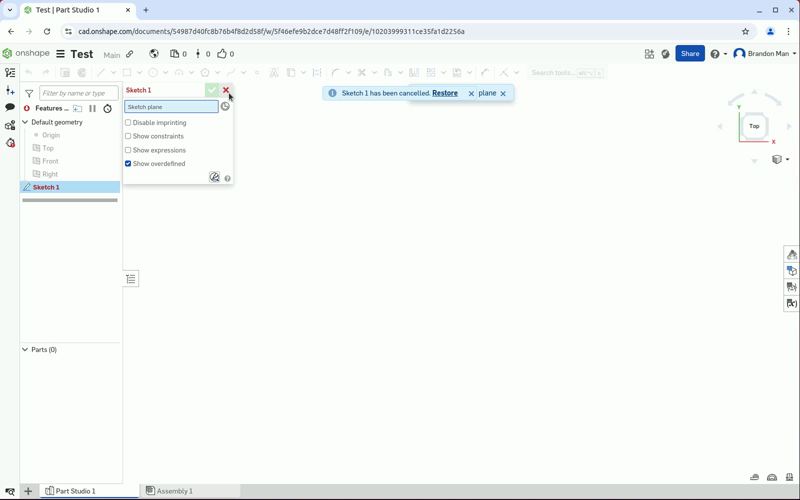
mouse_move(73, 150)
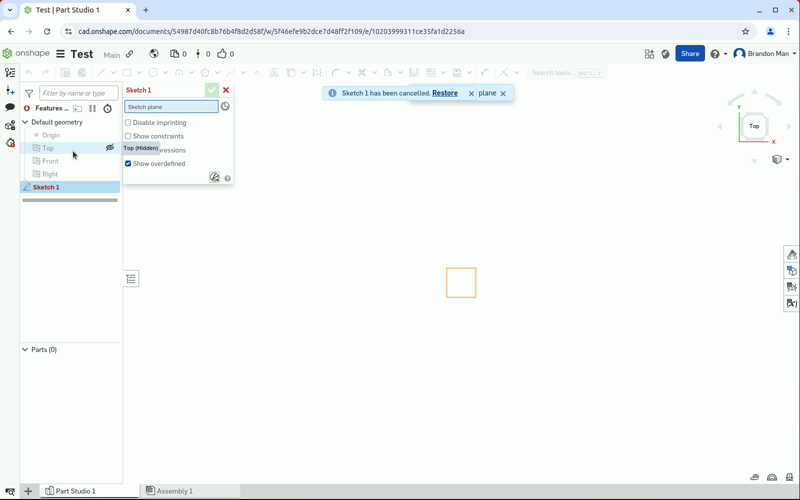
click(73, 150)
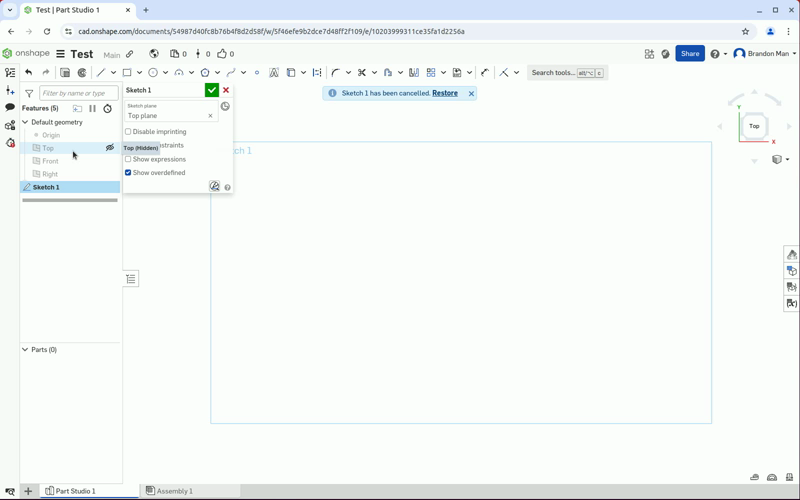
mouse_move(73, 352)
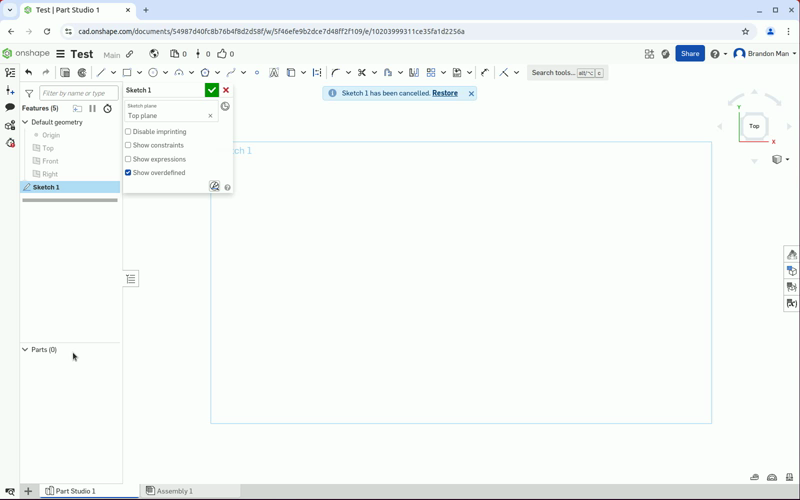
key(y)
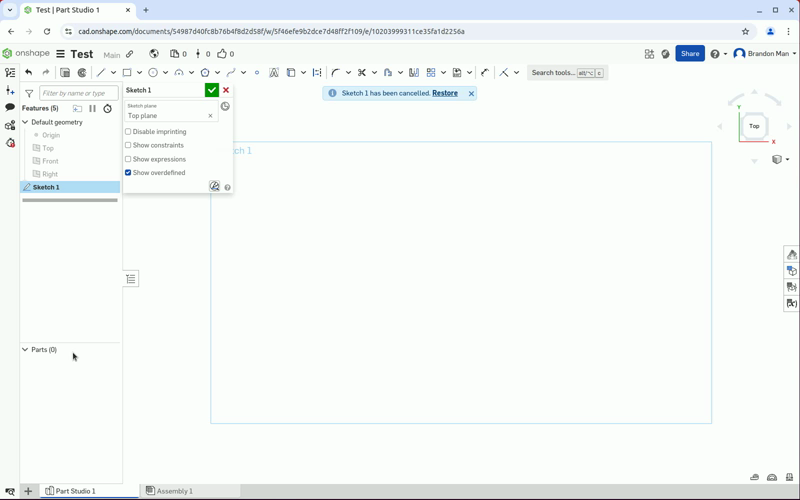
key(l)
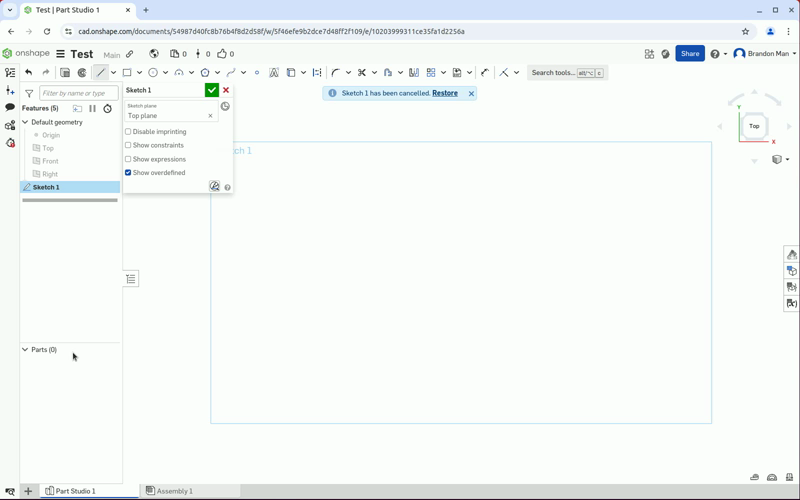
key_down(shift)
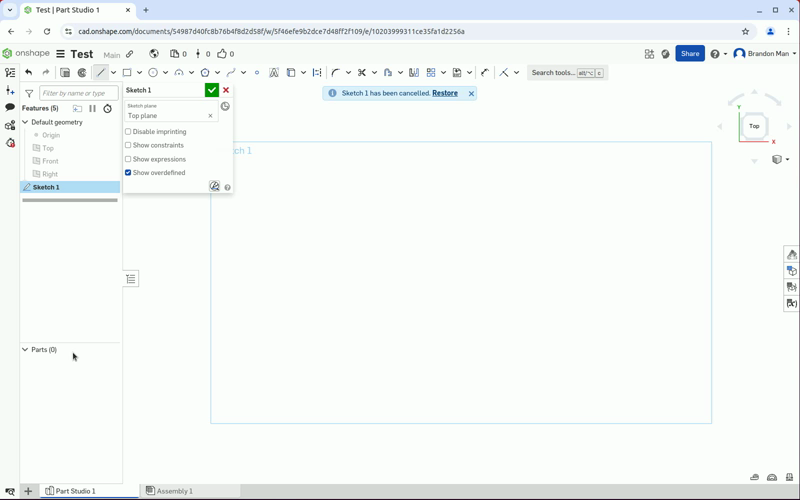
mouse_move(432, 294)
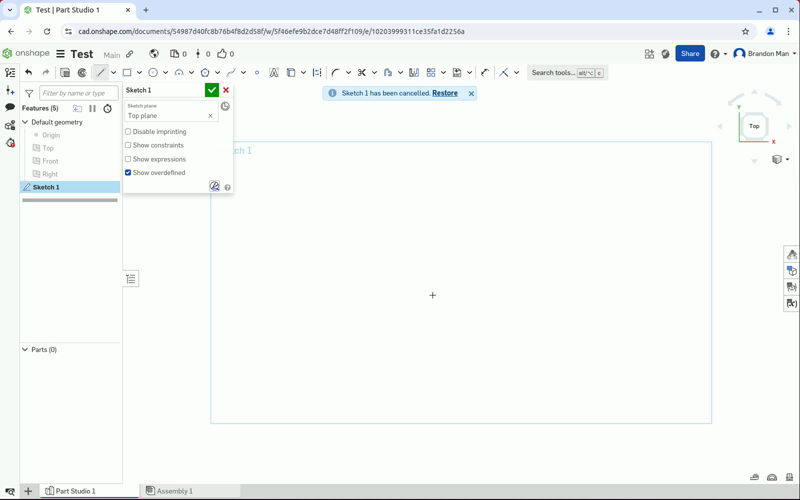
click(432, 294)
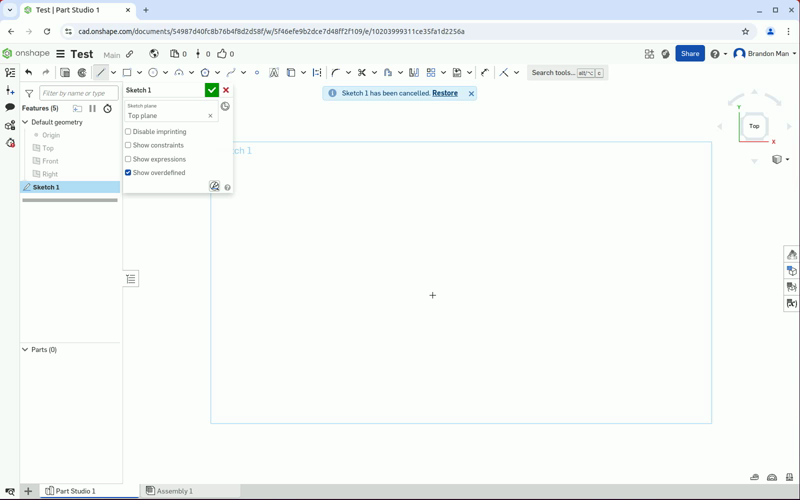
key_up(shift)
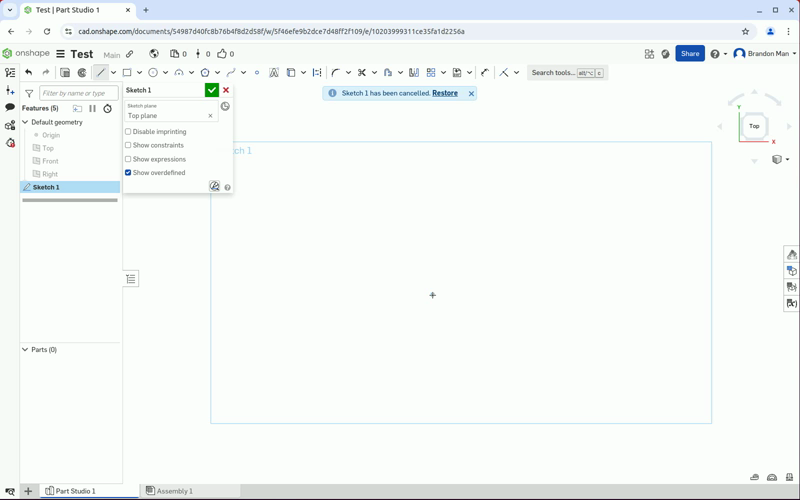
key_down(shift)
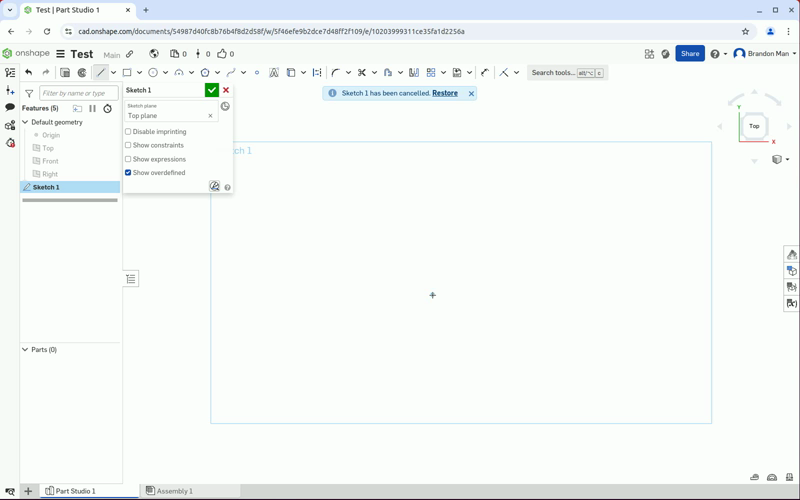
mouse_move(462, 294)
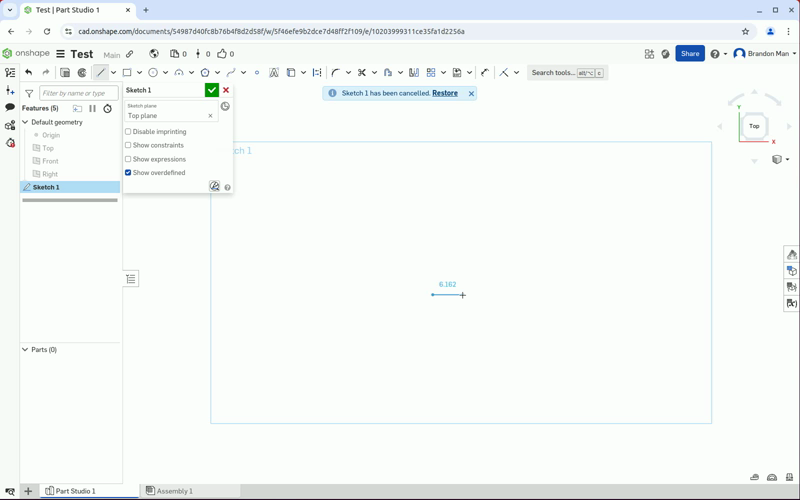
mouse_move(489, 294)
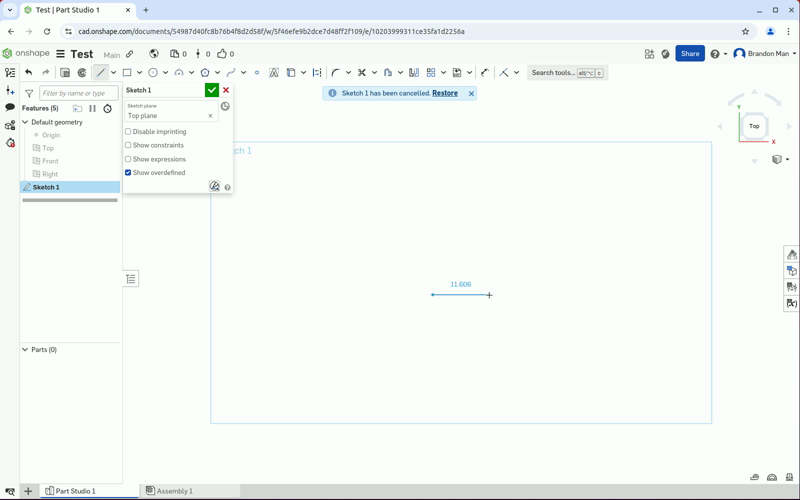
click(489, 294)
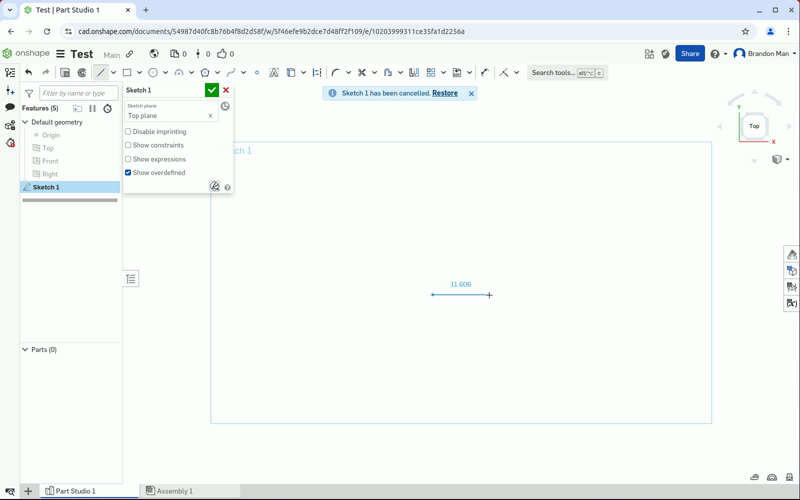
key_up(shift)
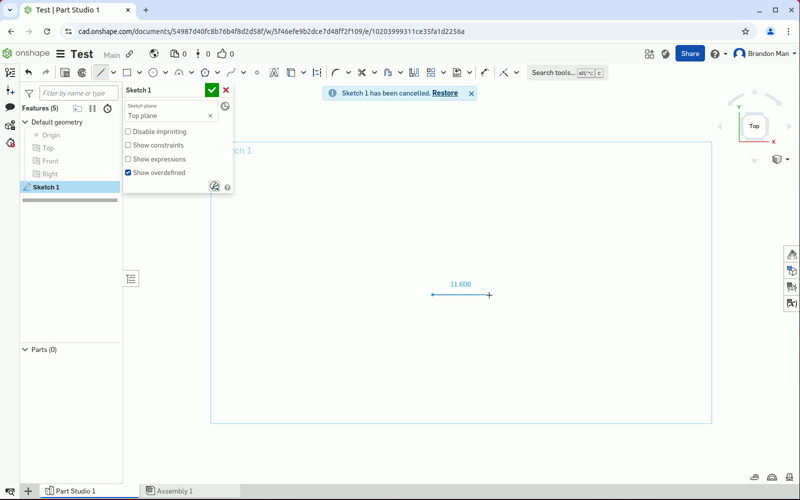
key_down(shift)
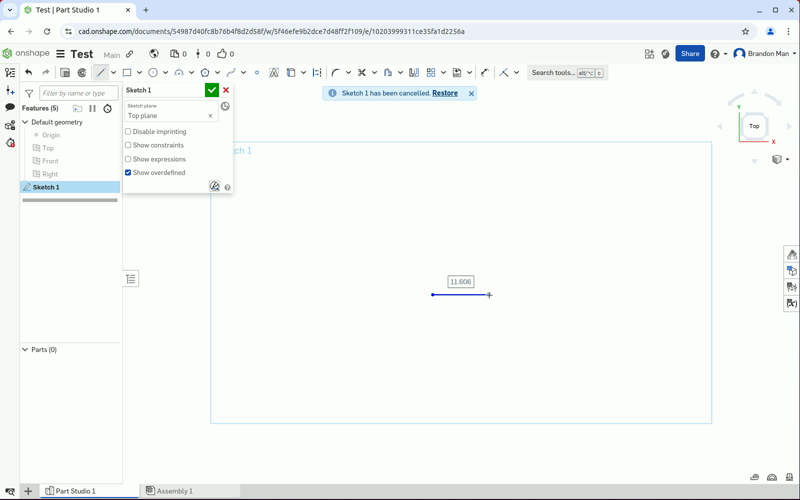
mouse_move(519, 294)
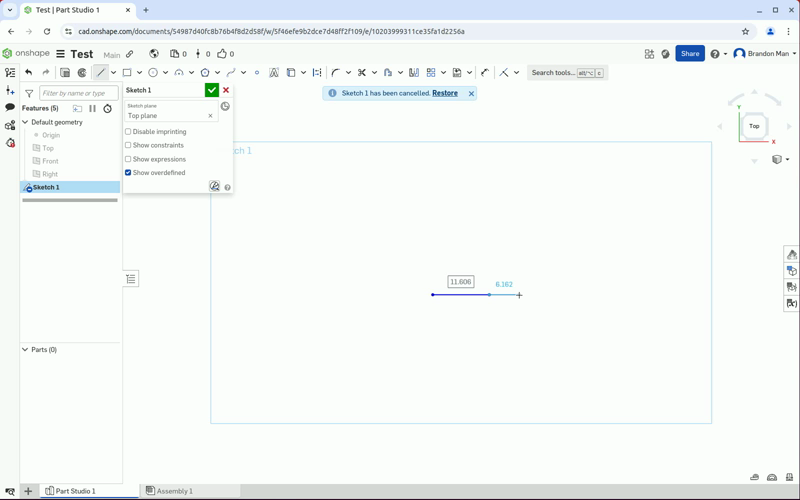
mouse_move(489, 271)
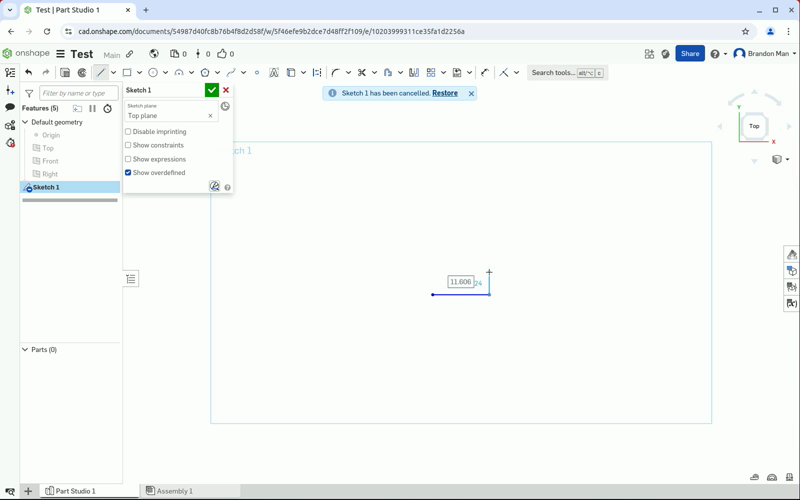
click(489, 271)
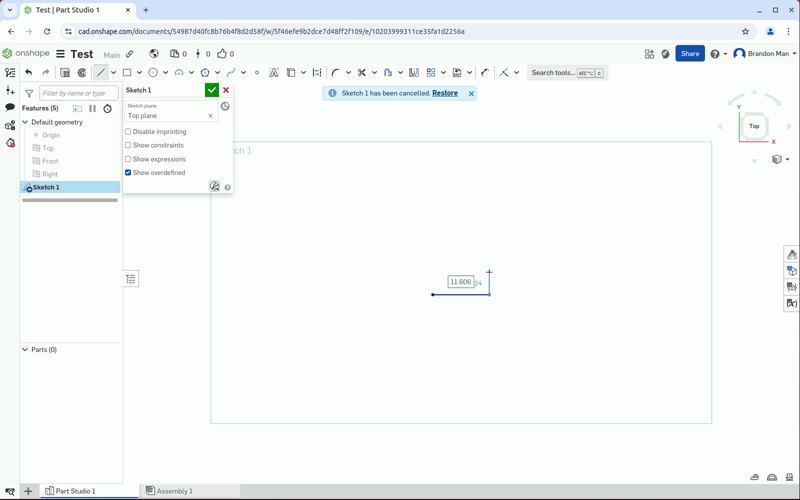
key_up(shift)
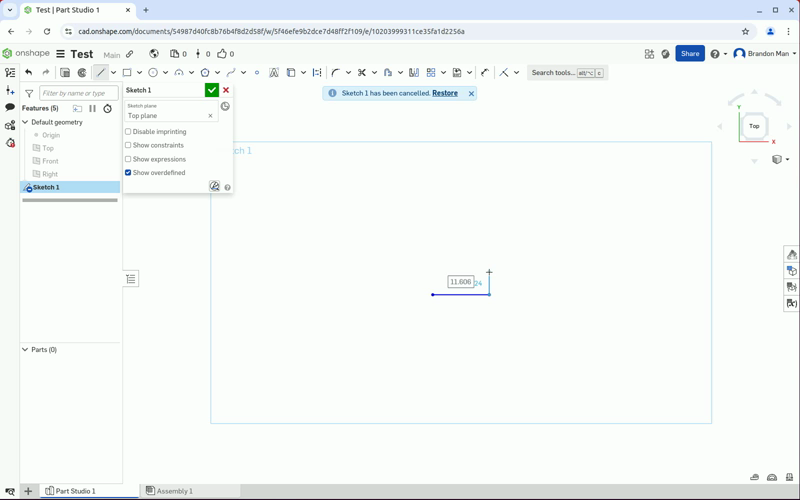
key_down(shift)
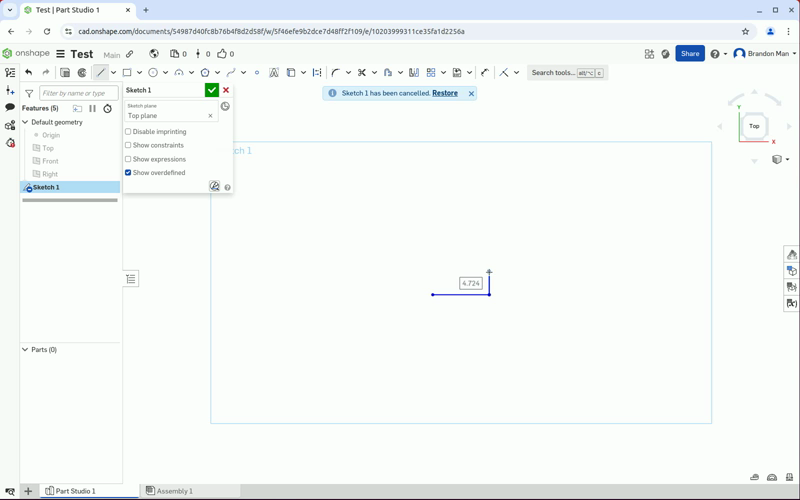
mouse_move(519, 271)
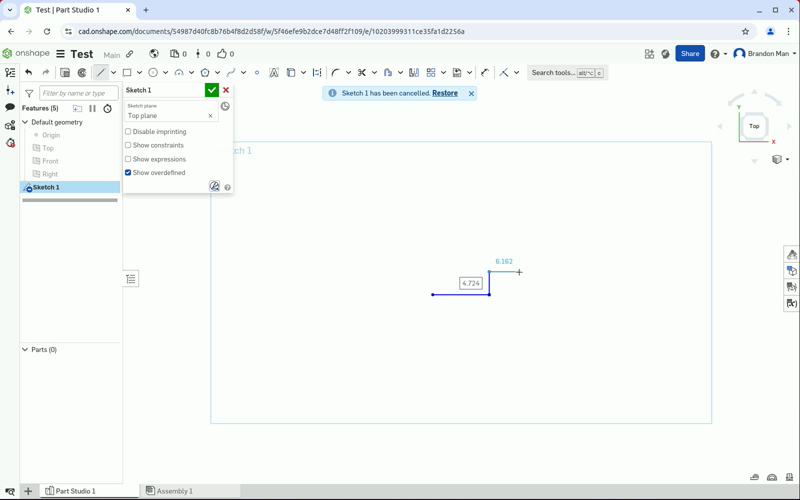
mouse_move(432, 271)
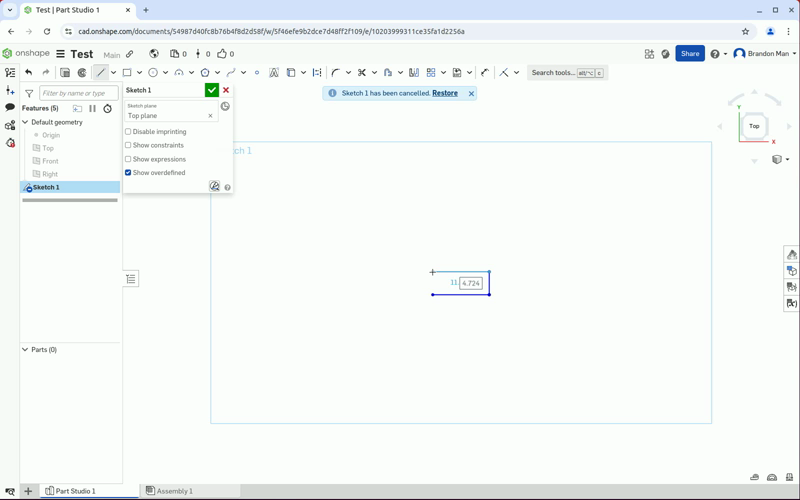
click(432, 271)
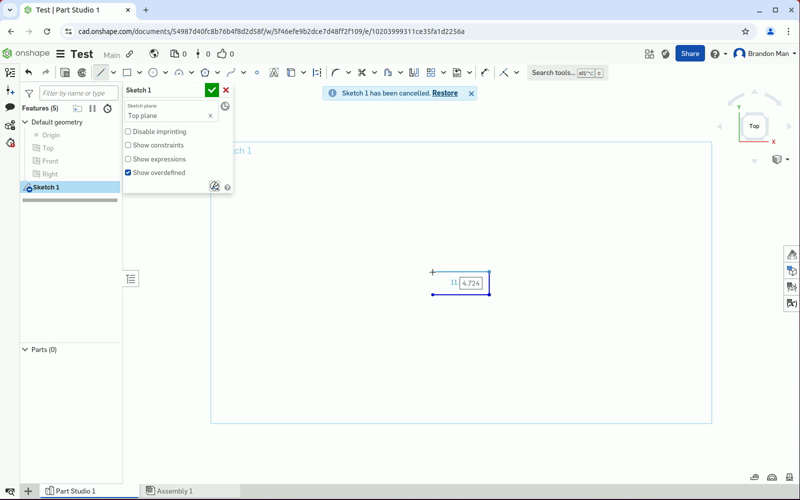
key_up(shift)
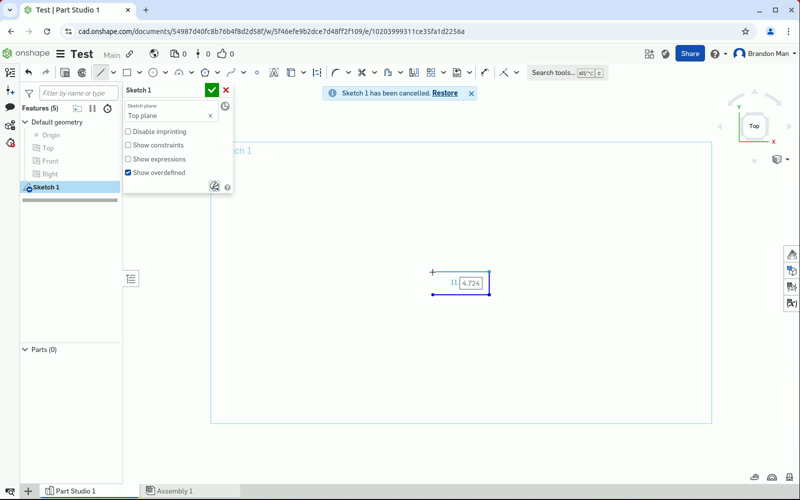
mouse_move(462, 271)
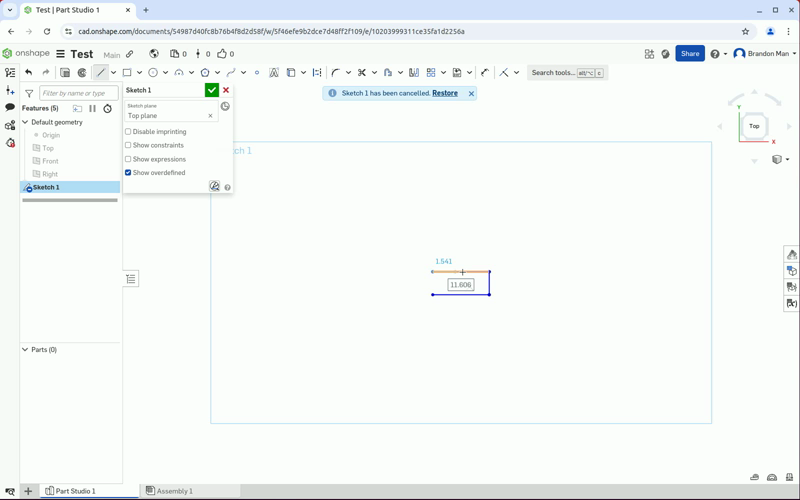
key_down(shift)
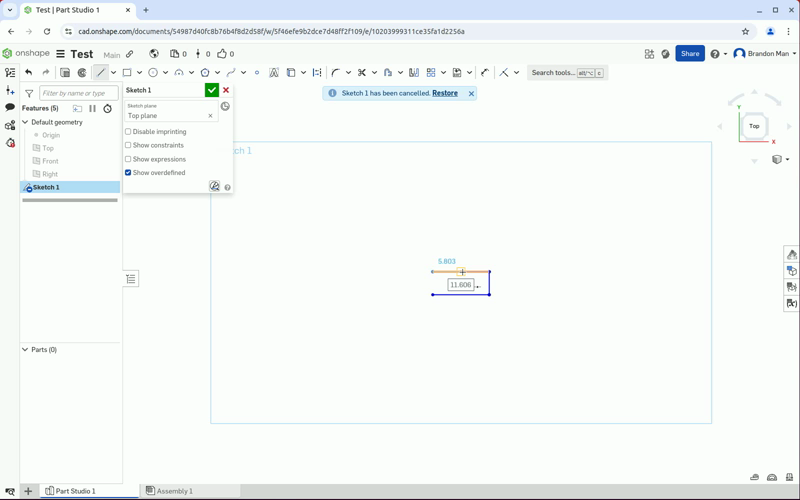
mouse_move(432, 294)
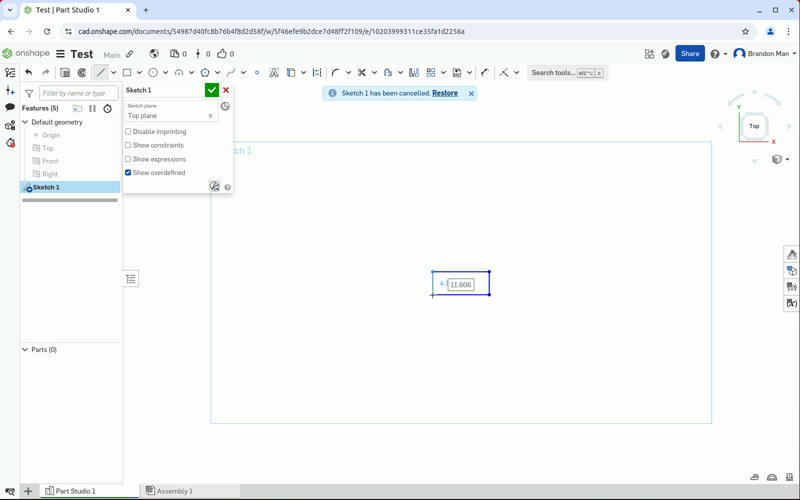
key_up(shift)
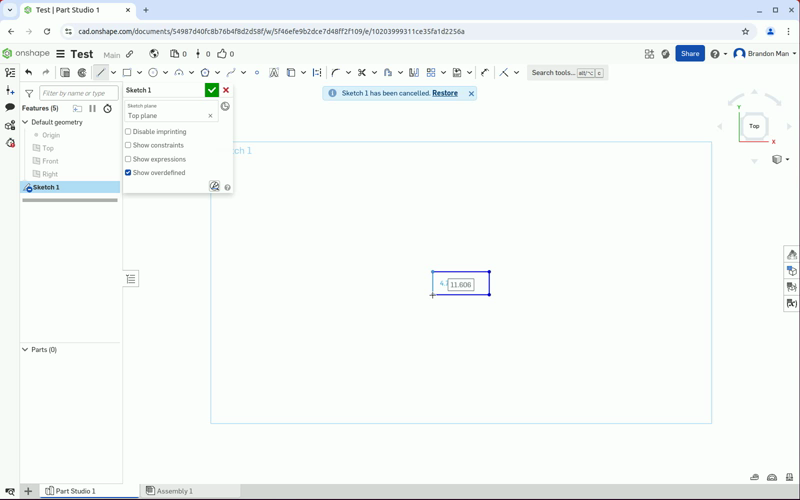
click(432, 294)
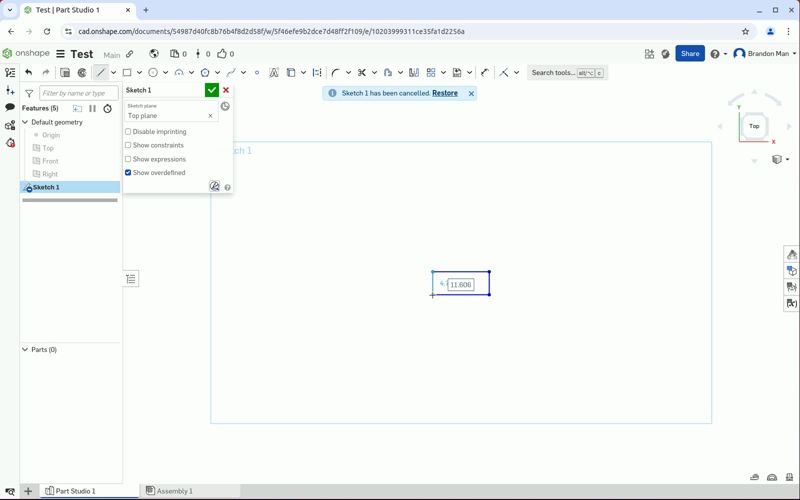
key(esc)
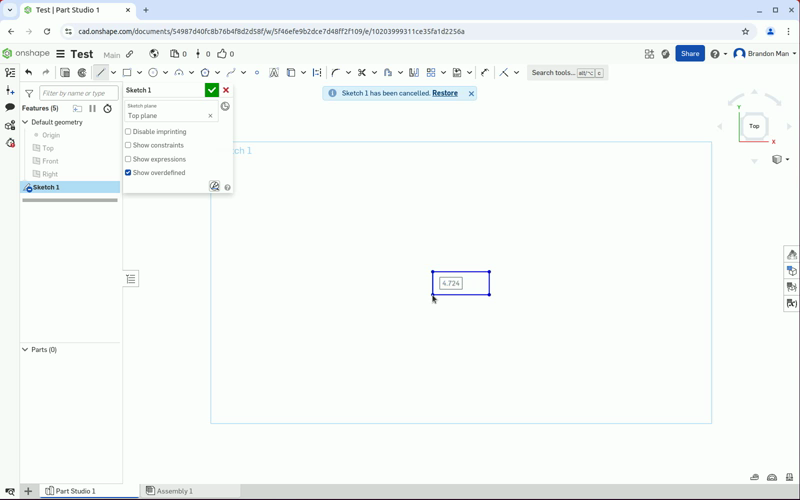
key(c)
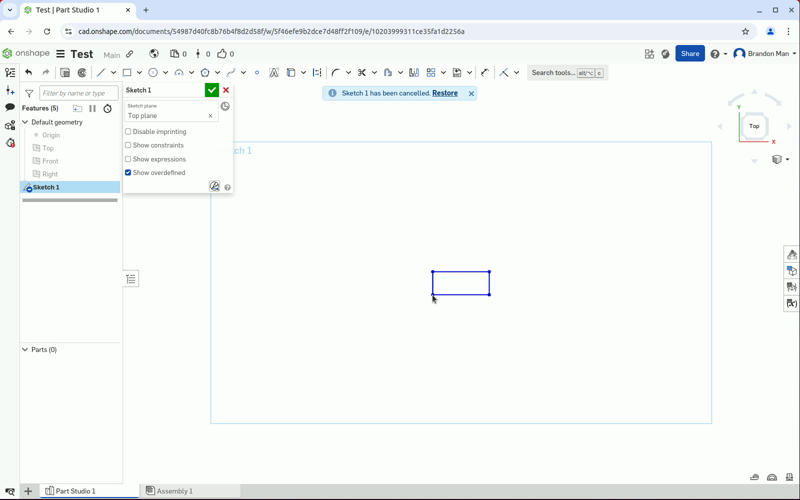
key_down(shift)
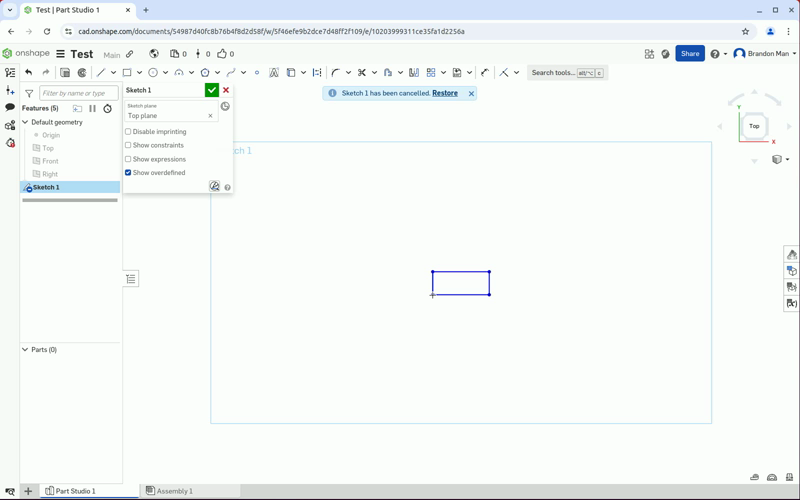
mouse_move(461, 283)
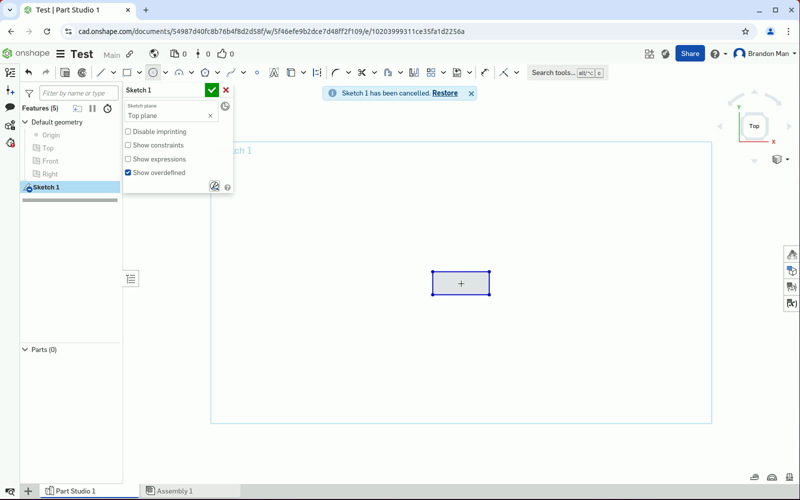
click(461, 283)
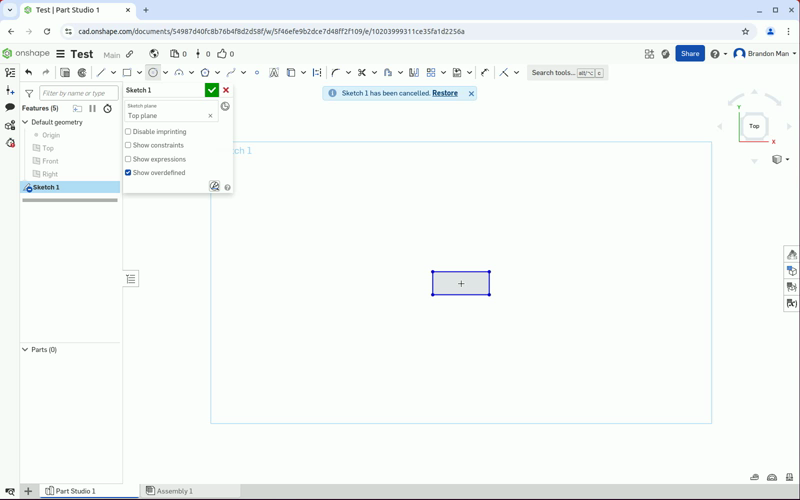
key_up(shift)
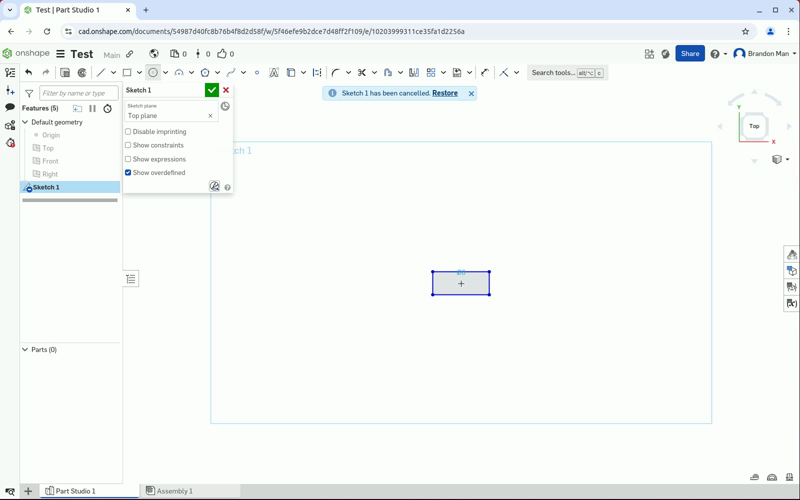
mouse_move(467, 283)
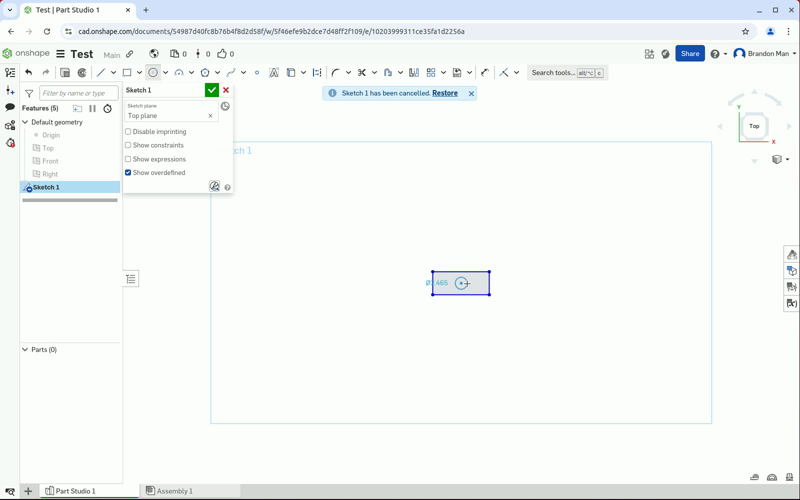
click(467, 283)
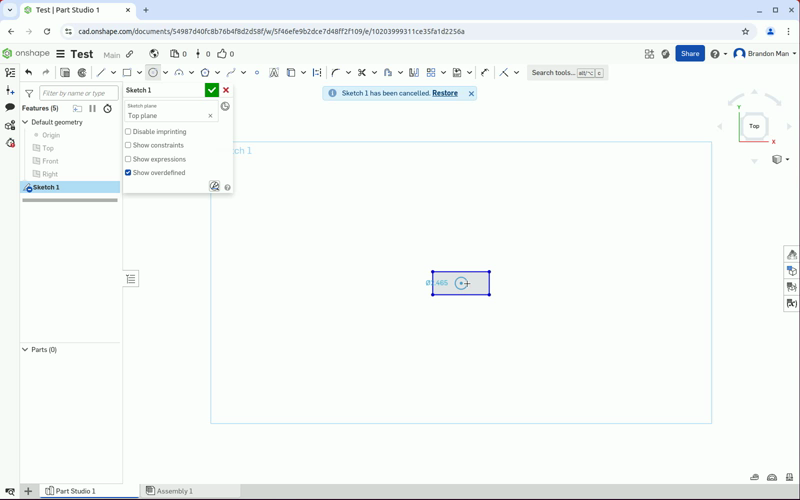
key(esc)
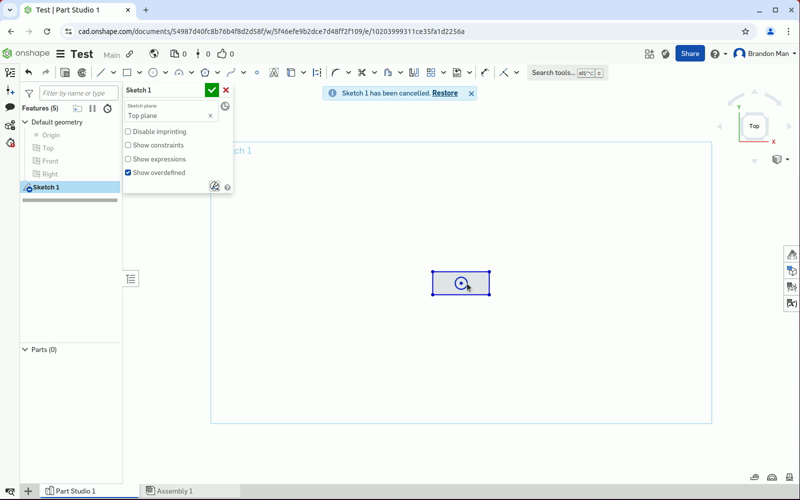
mouse_move(480, 286)
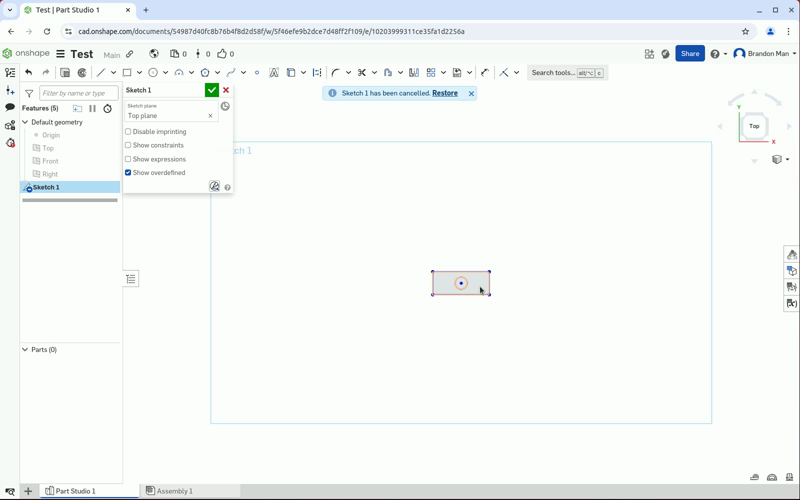
scroll(6)
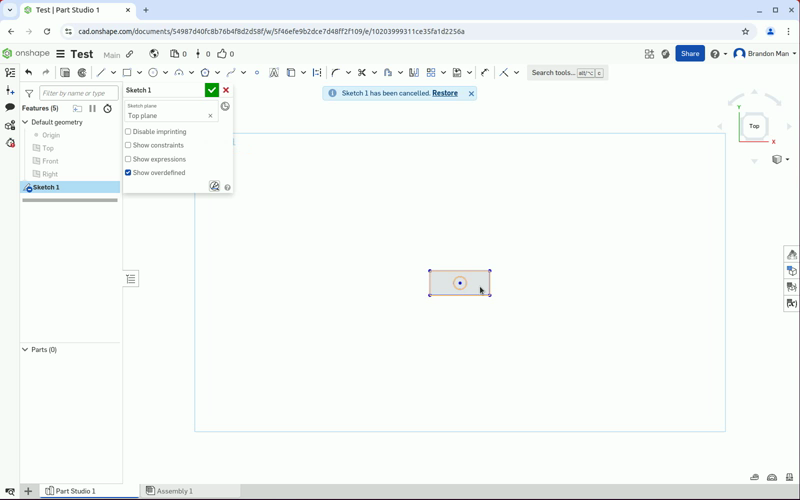
scroll(6)
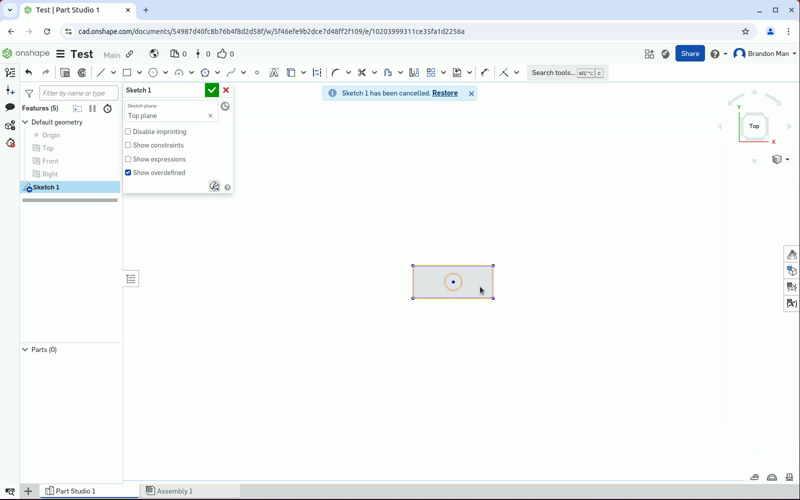
scroll(6)
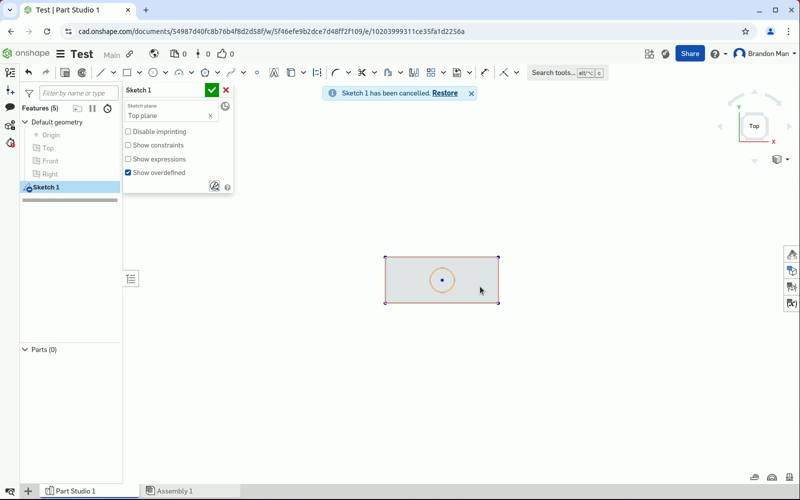
scroll(6)
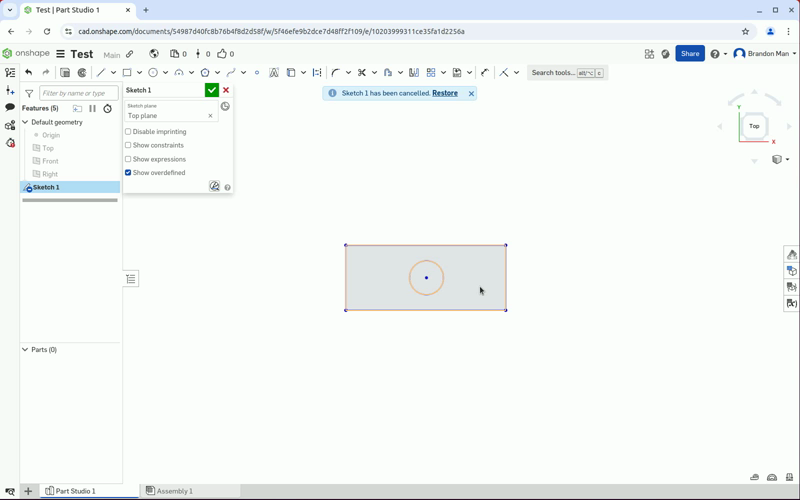
scroll(6)
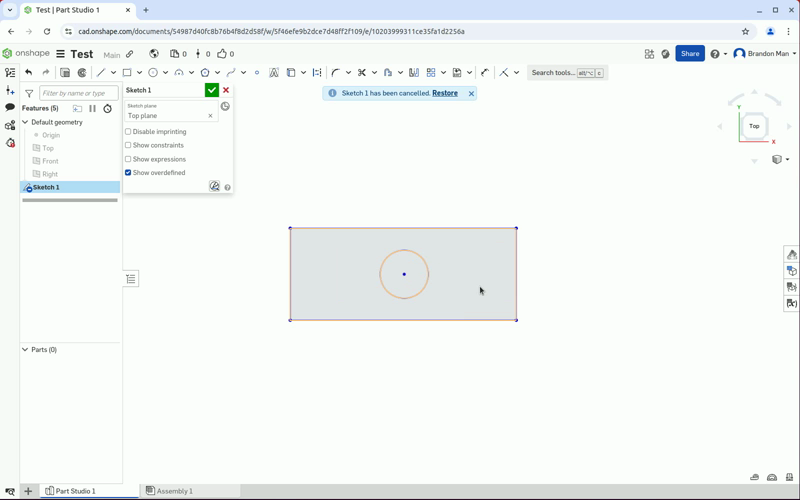
scroll(6)
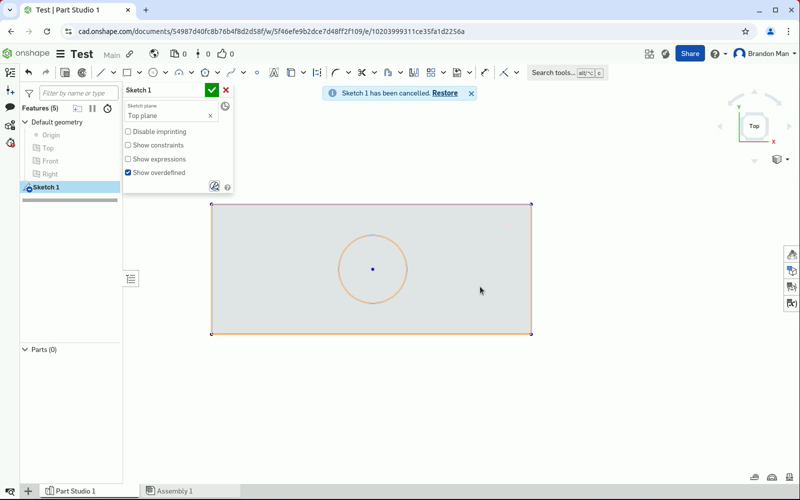
scroll(6)
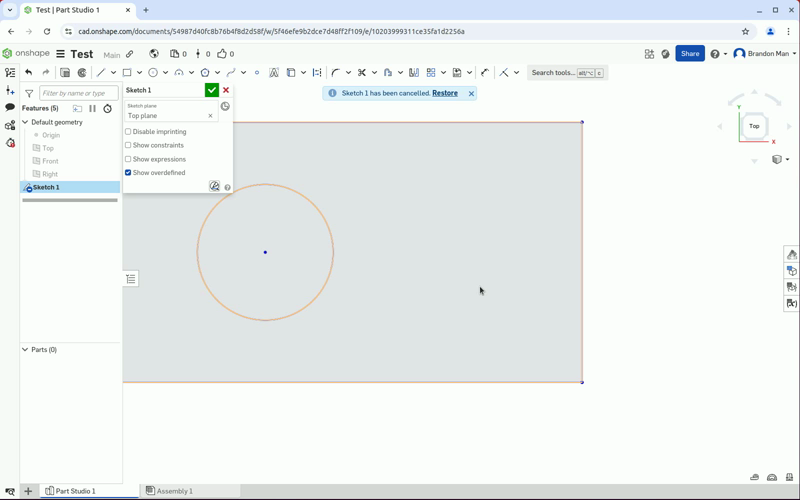
click(480, 286)
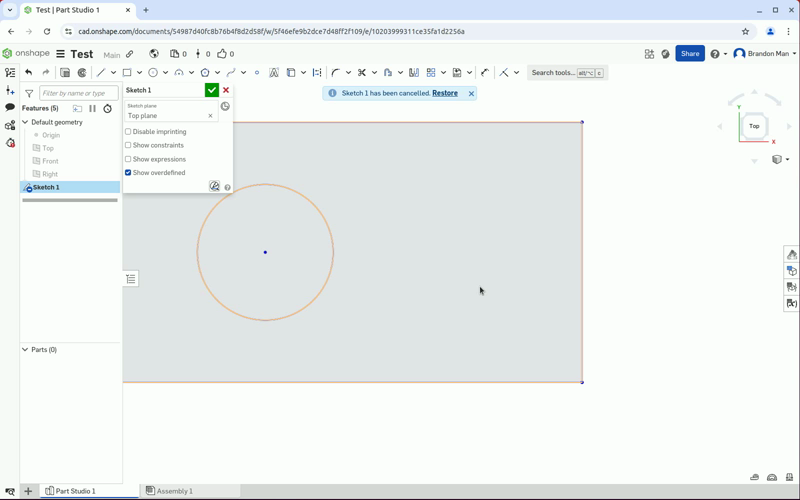
scroll(-6)
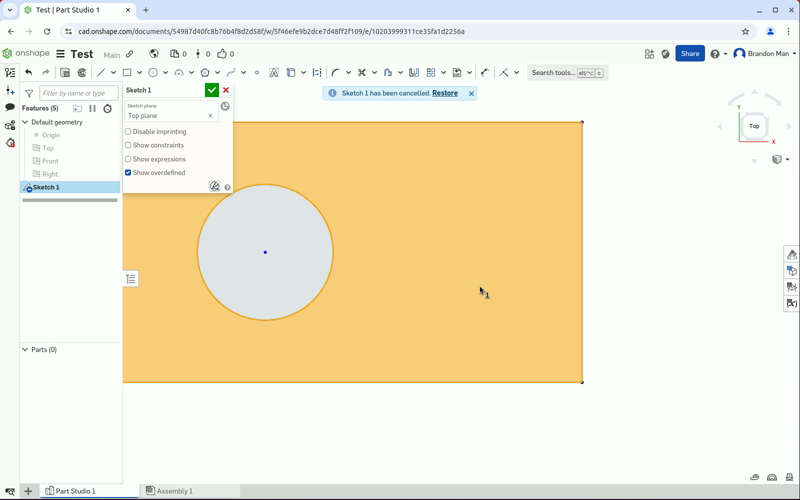
scroll(-6)
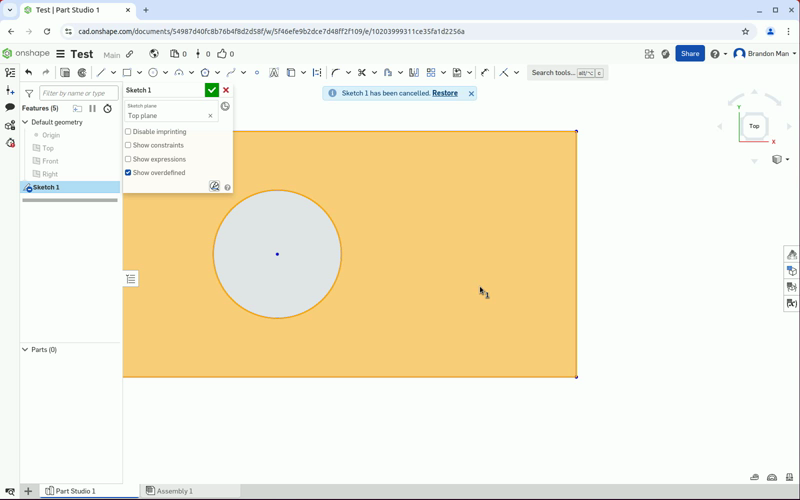
scroll(-6)
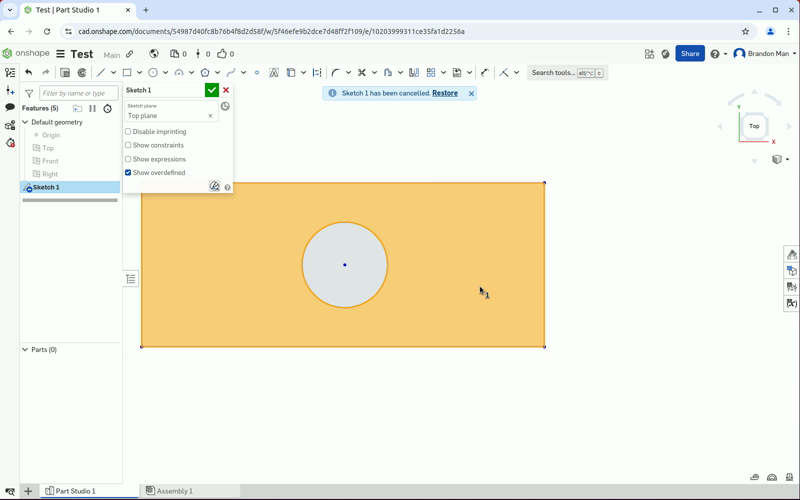
scroll(-6)
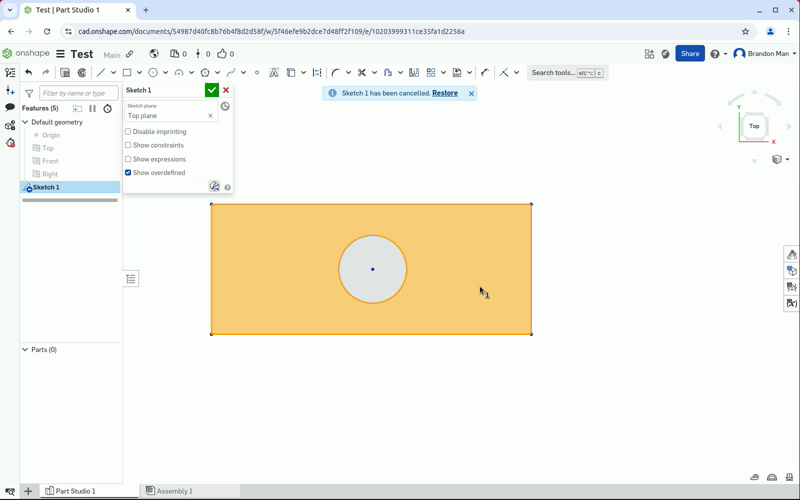
scroll(-6)
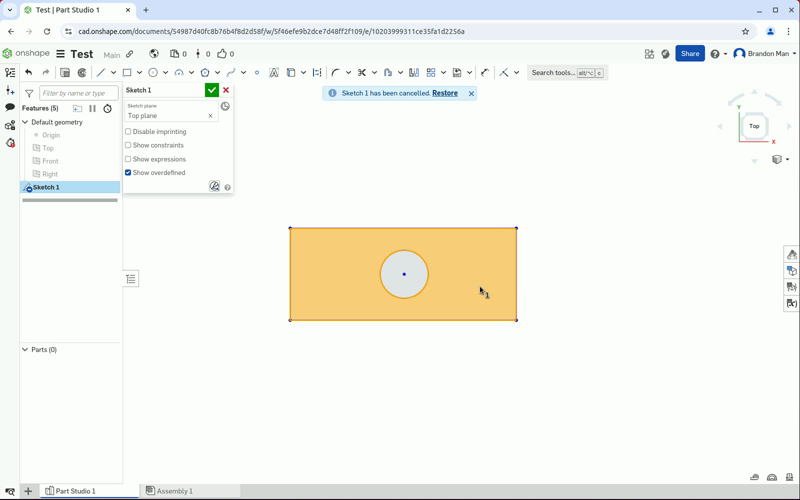
scroll(-6)
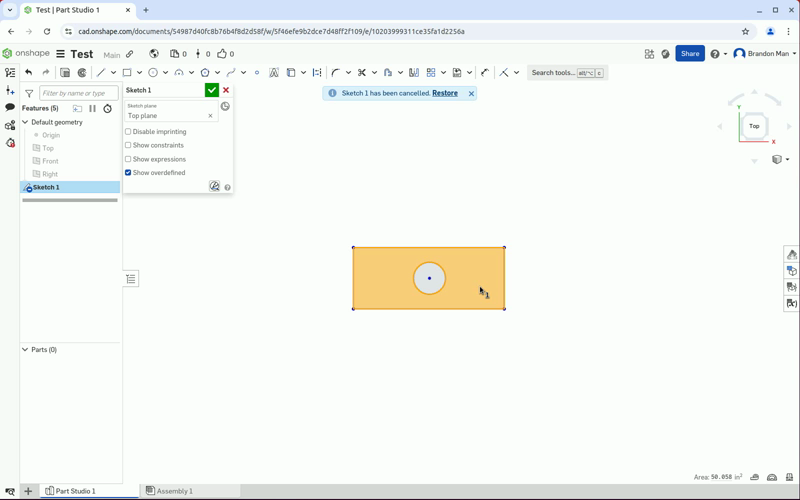
scroll(-6)
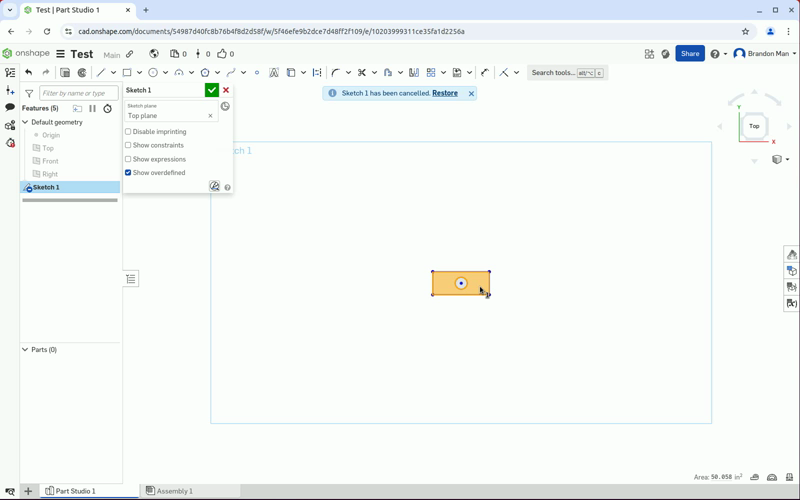
mouse_move(73, 352)
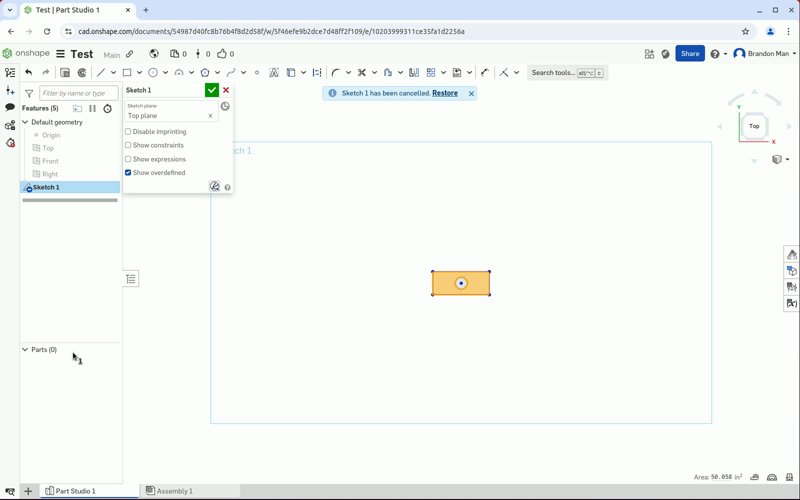
key(shift+y)
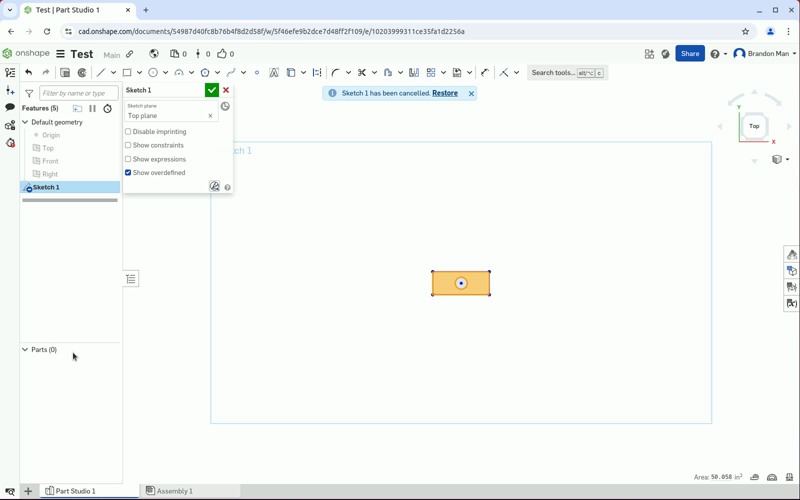
key(shift+e)
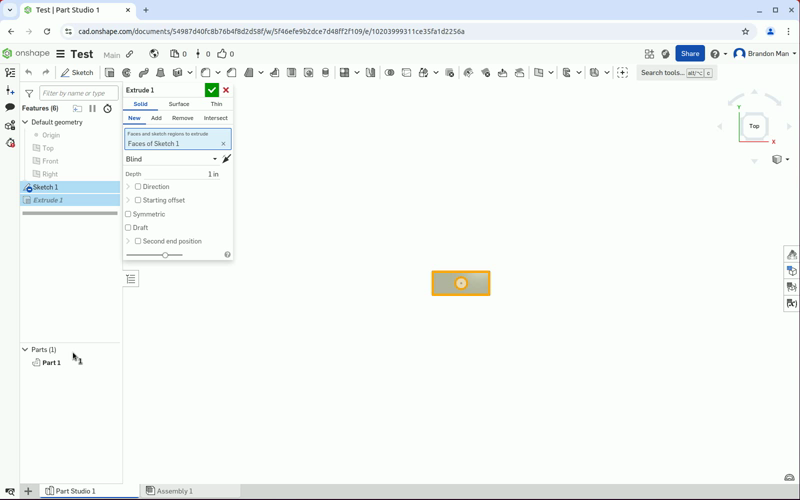
mouse_move(143, 106)
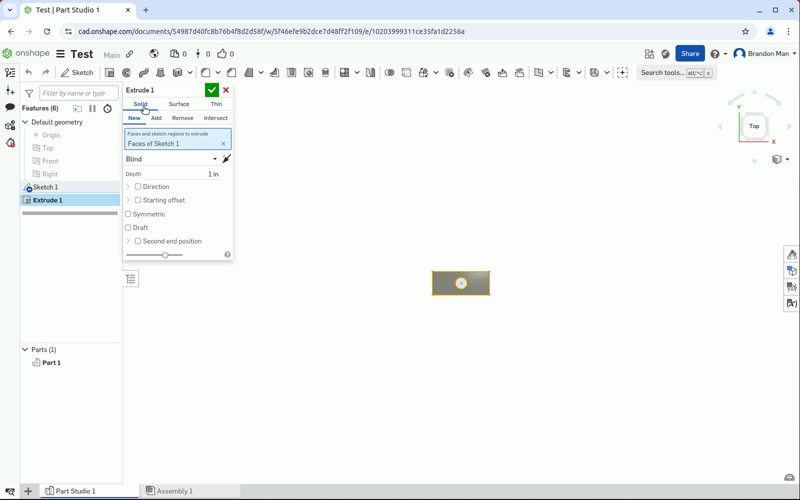
click(143, 106)
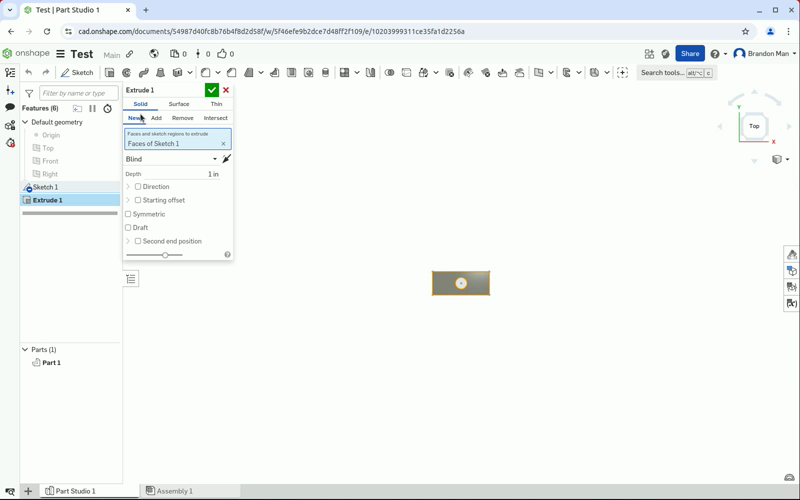
mouse_move(137, 120)
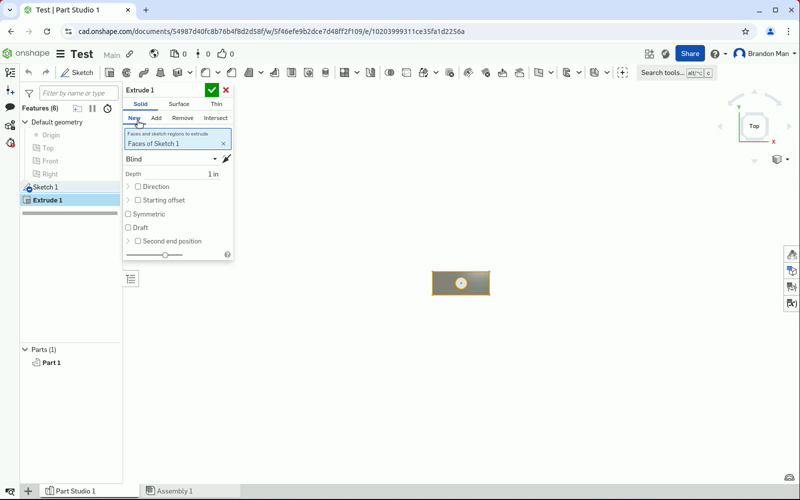
click(137, 120)
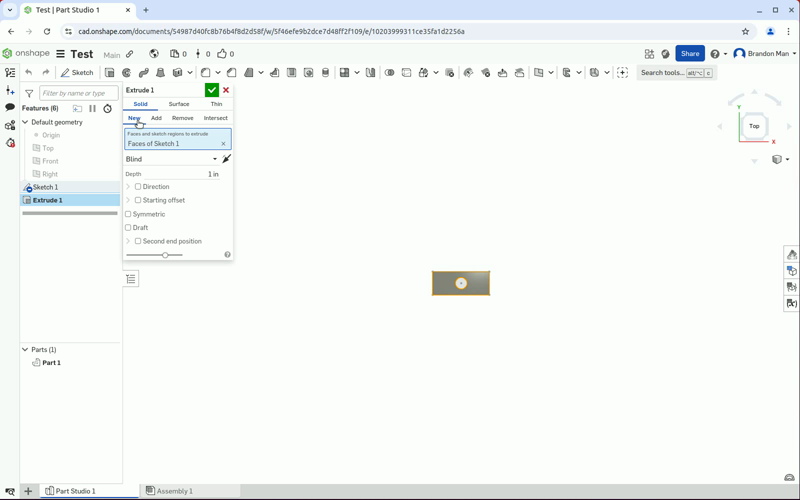
key(tab, 4)
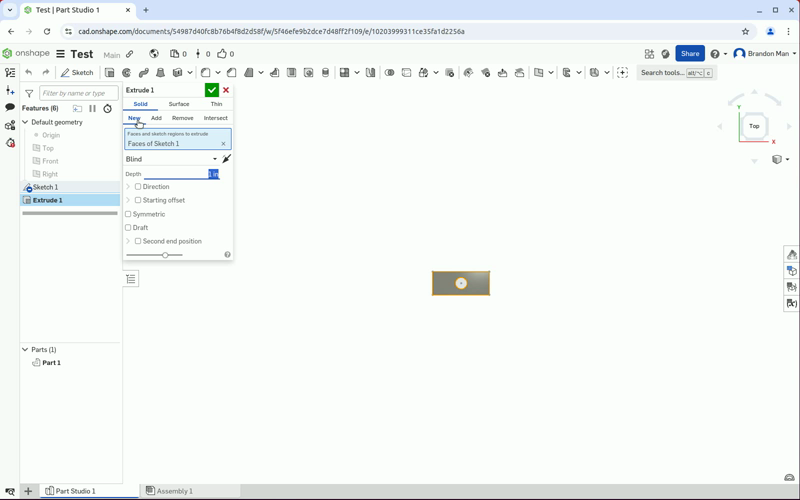
text(8.184)
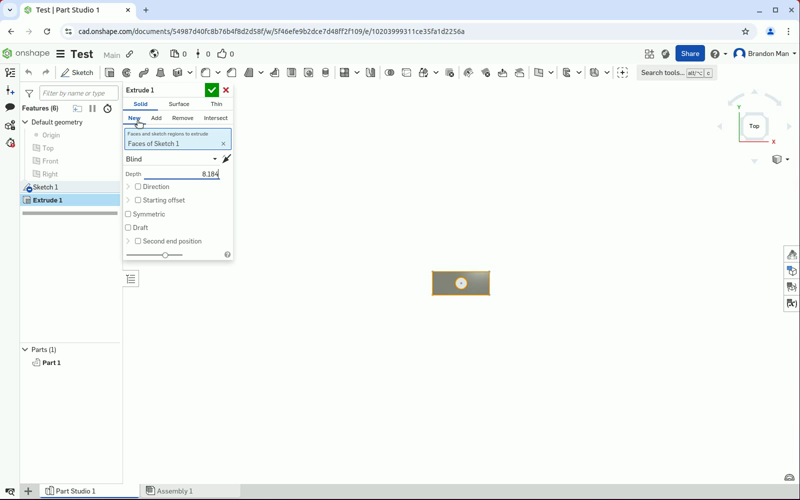
key(enter)
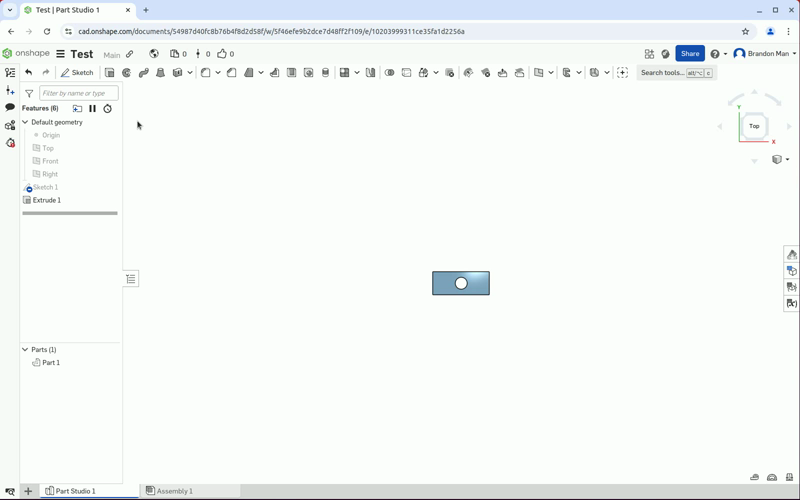
key(shift+h)
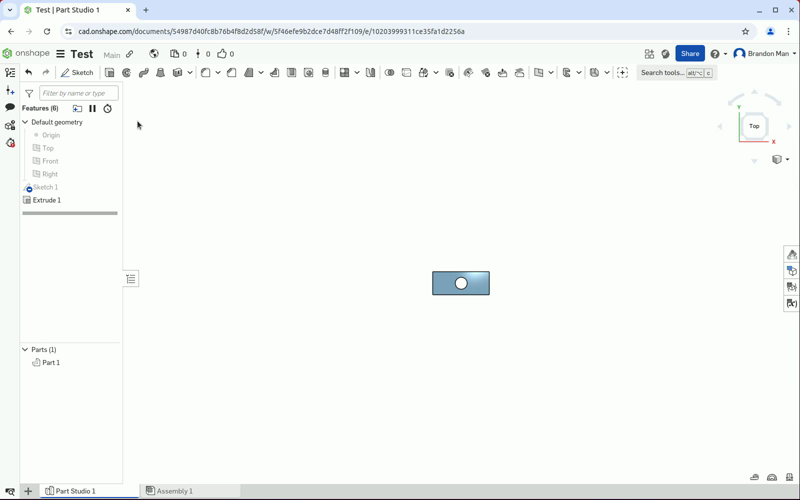
key(shift+h)
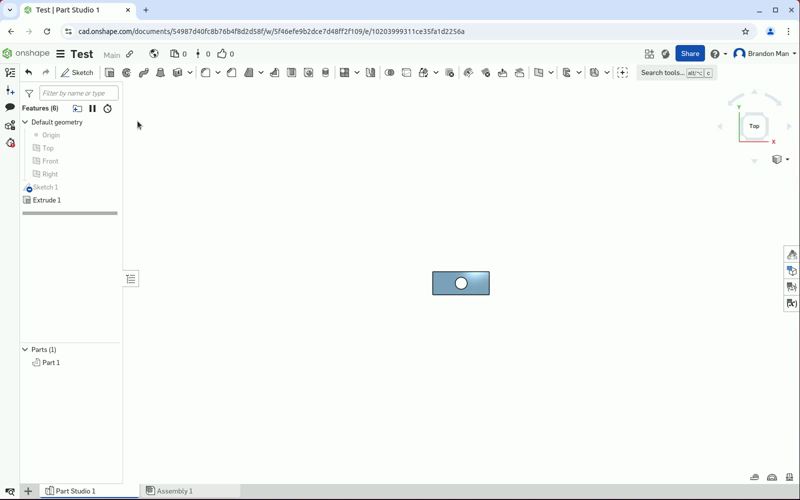
mouse_move(73, 189)
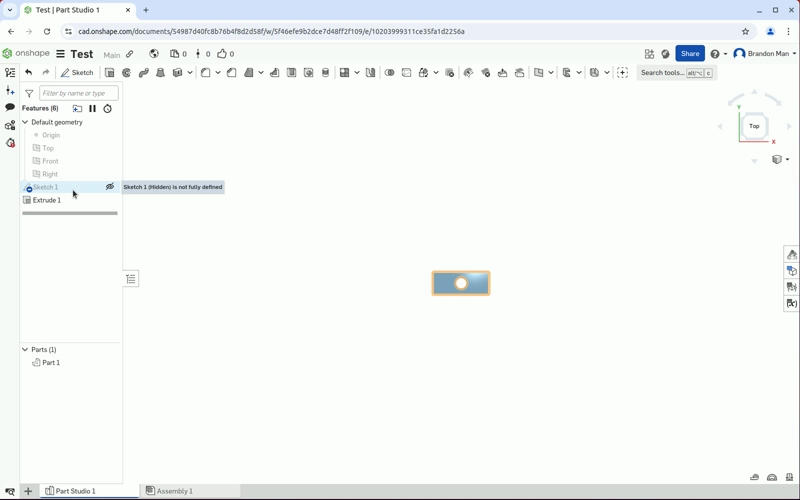
click(73, 189)
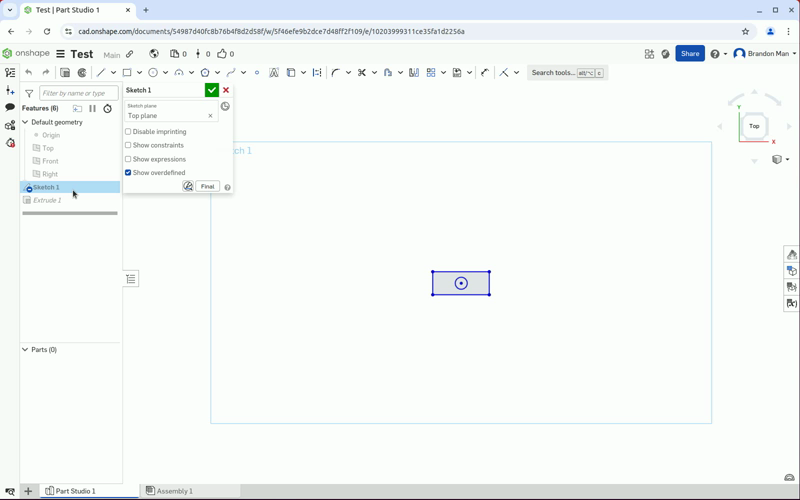
mouse_move(229, 92)
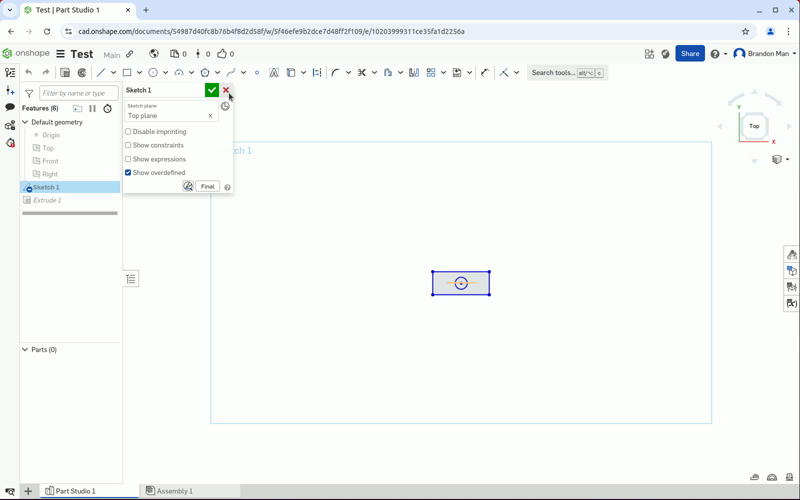
click(229, 92)
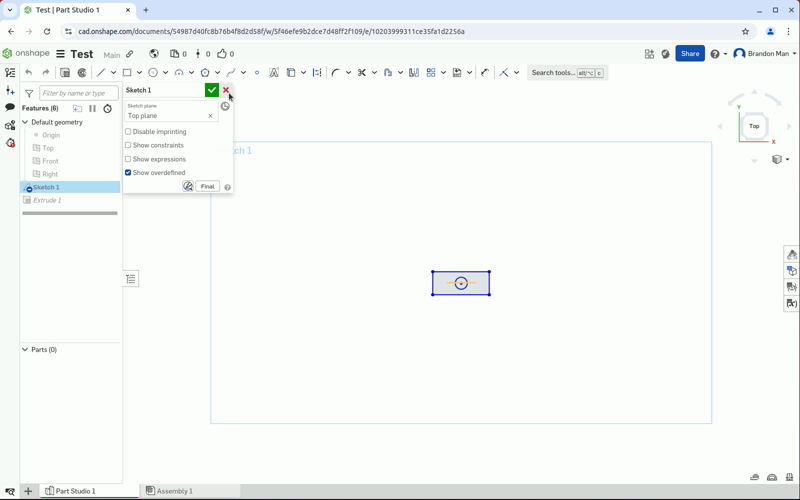
key(shift+s)
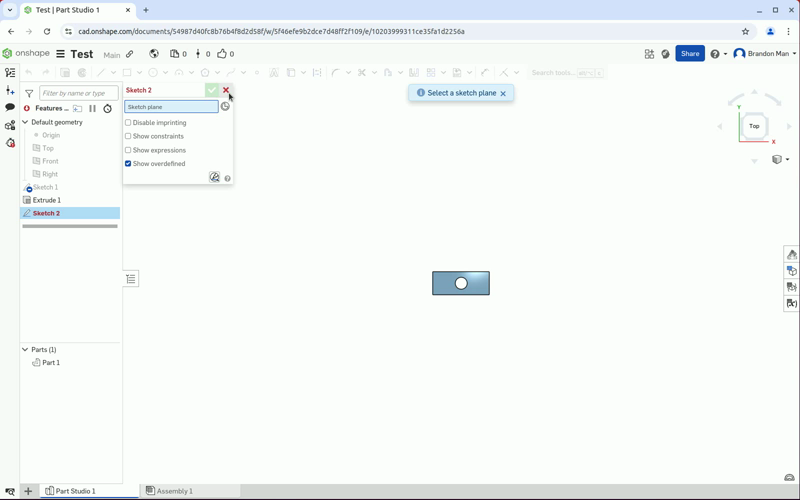
mouse_move(73, 150)
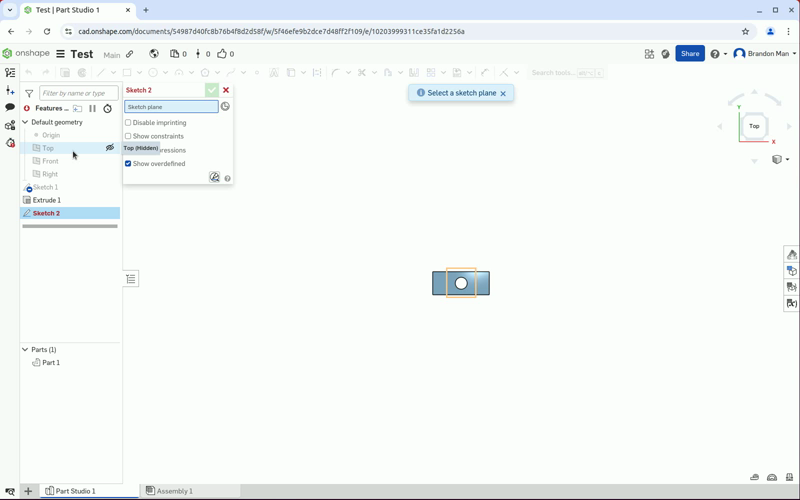
click(73, 150)
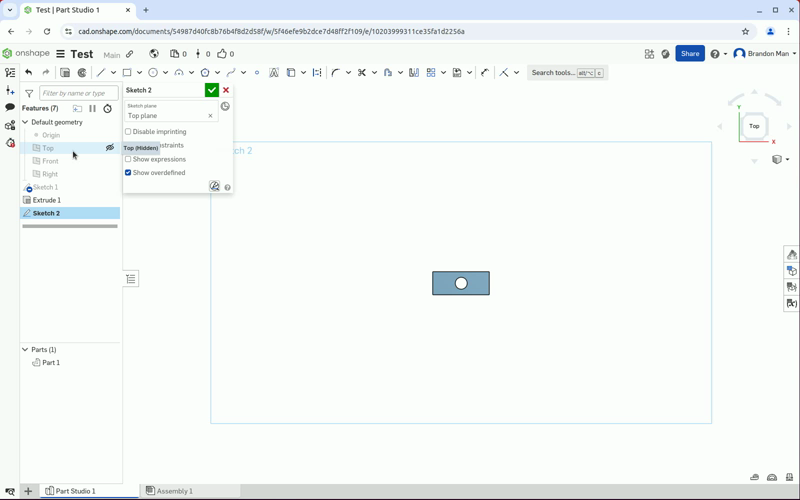
mouse_move(73, 352)
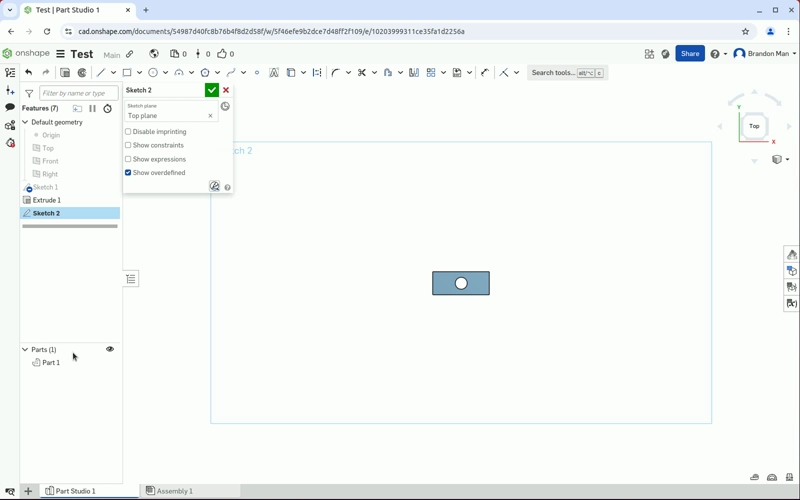
key(y)
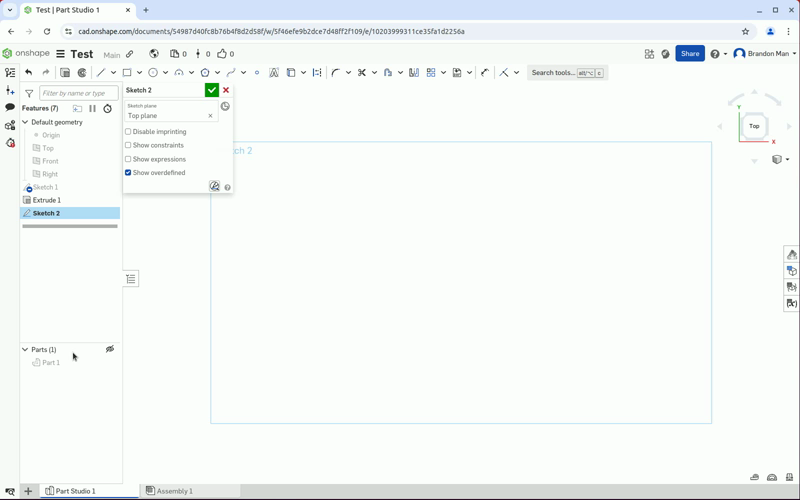
key(c)
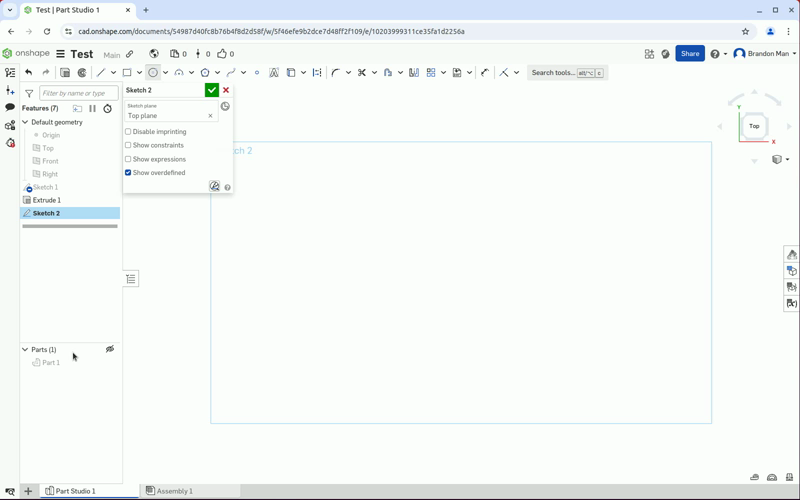
key_down(shift)
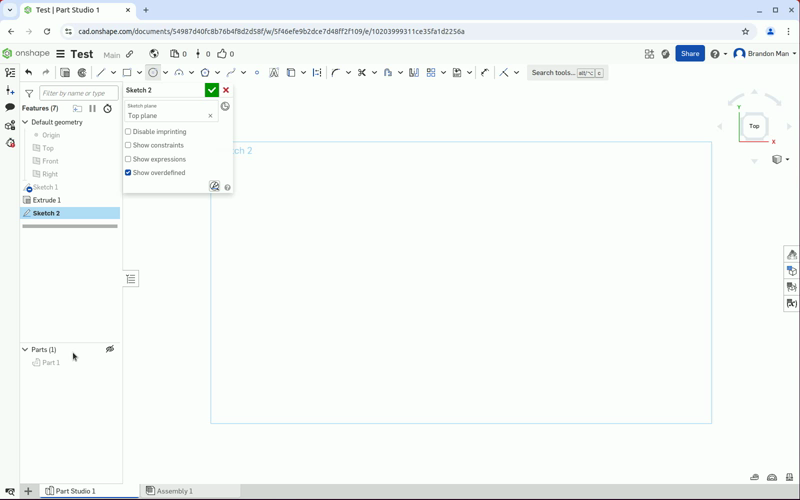
mouse_move(461, 282)
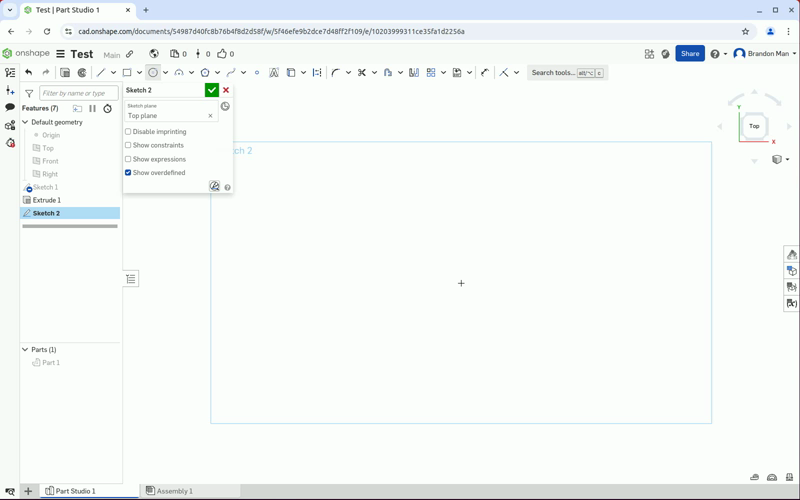
click(461, 282)
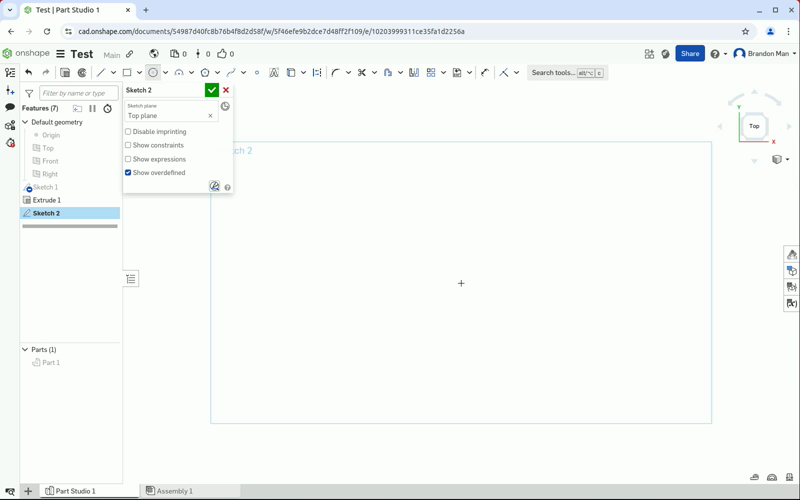
key_up(shift)
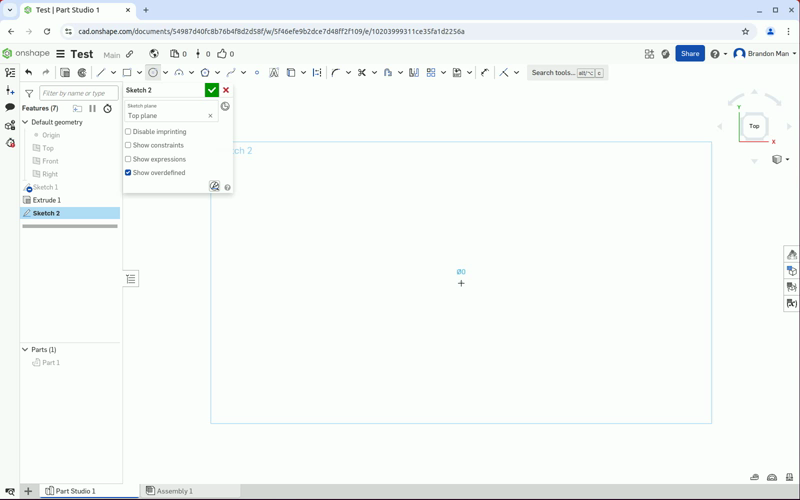
mouse_move(467, 282)
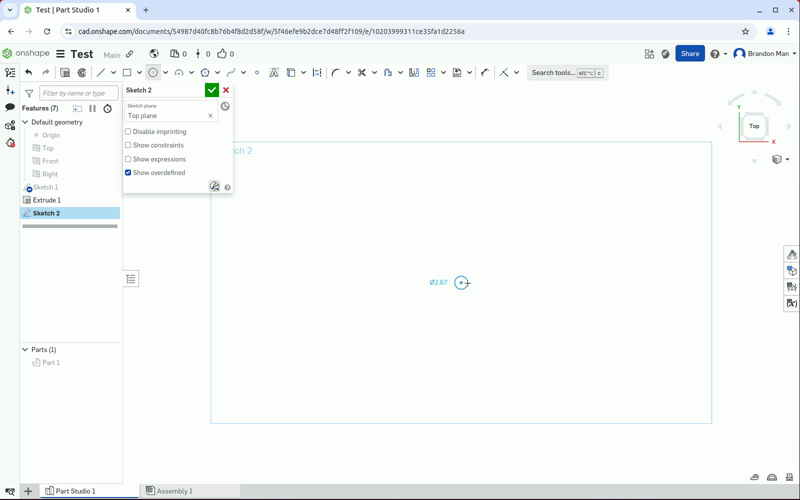
click(467, 282)
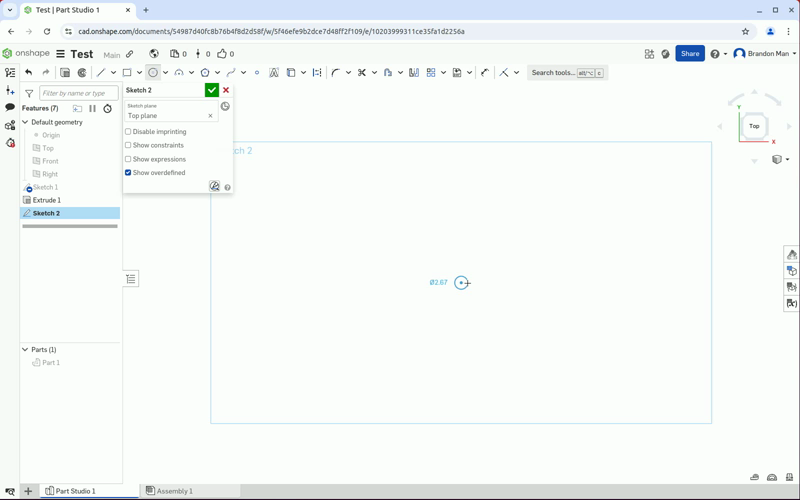
key(esc)
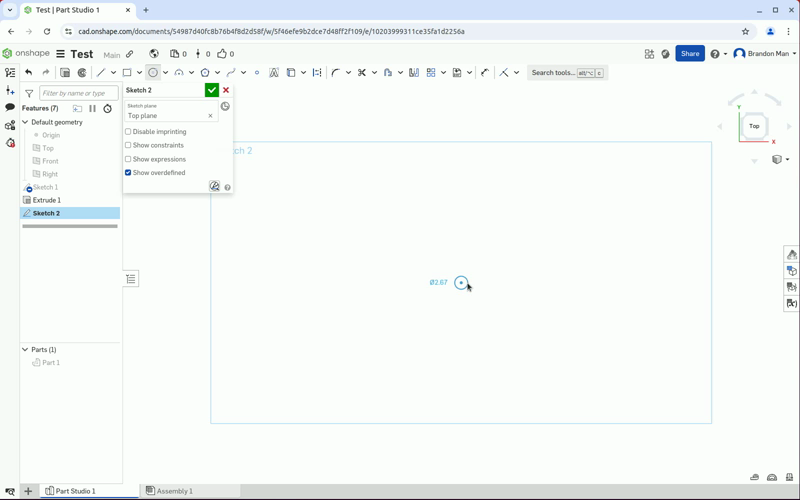
mouse_move(461, 280)
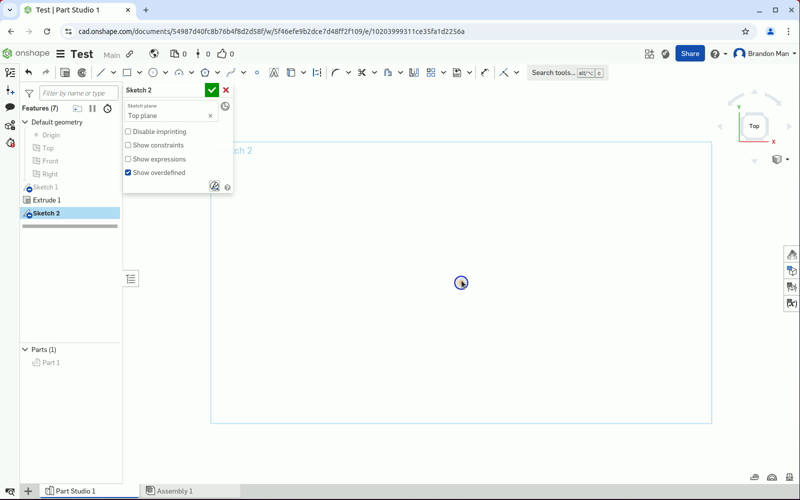
scroll(6)
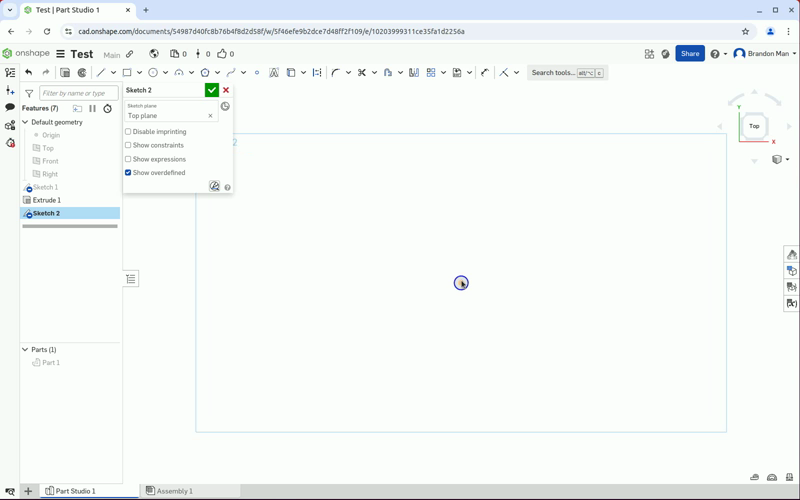
scroll(6)
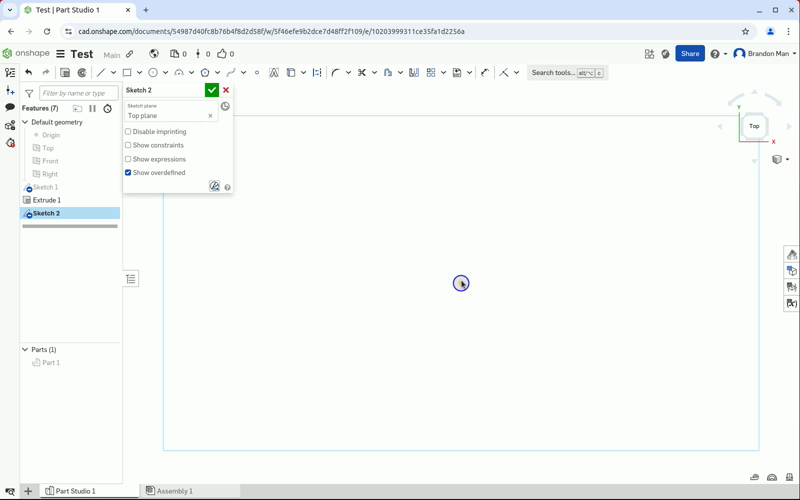
scroll(6)
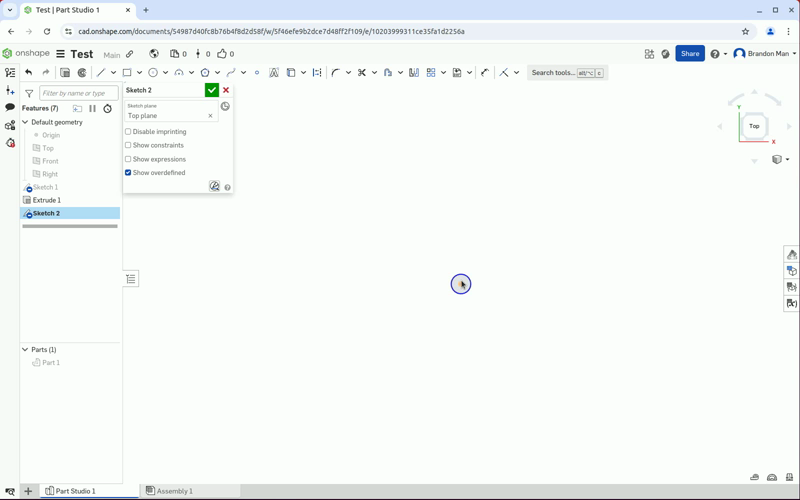
scroll(6)
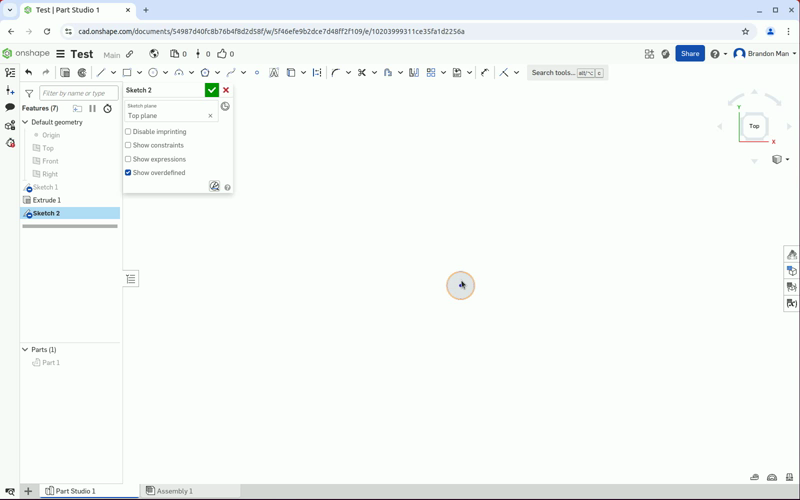
scroll(6)
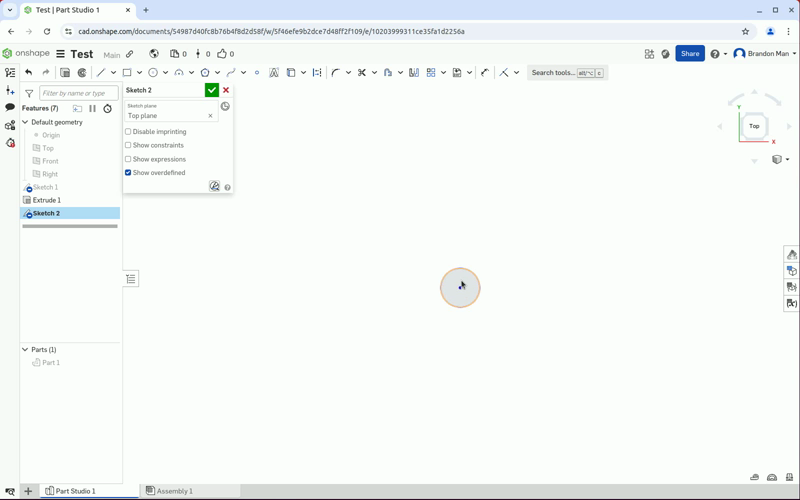
scroll(6)
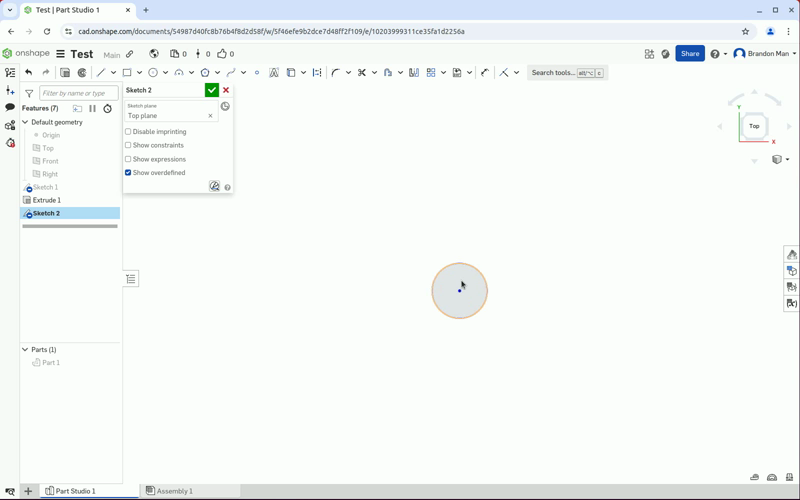
scroll(6)
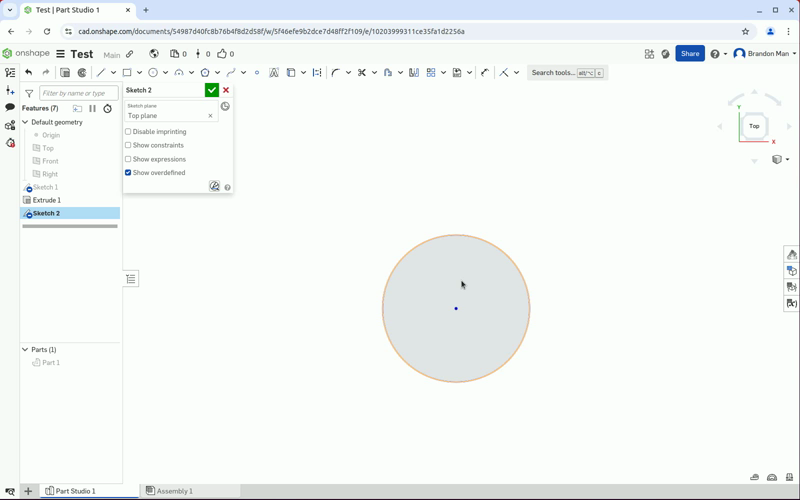
click(461, 280)
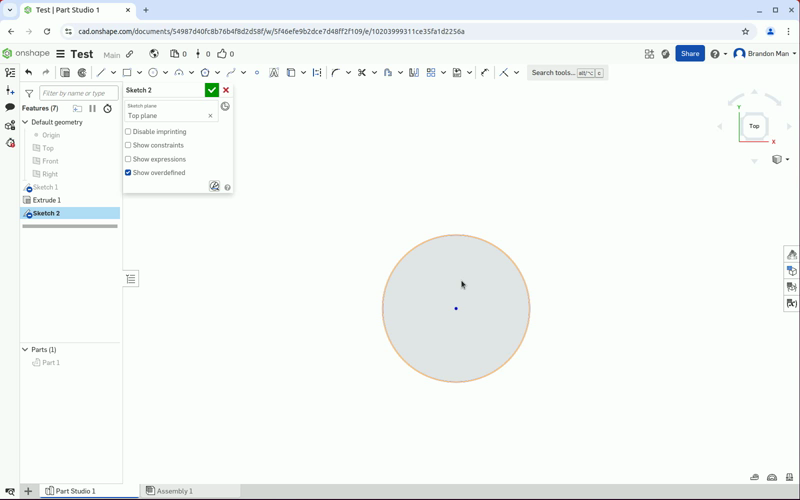
scroll(-6)
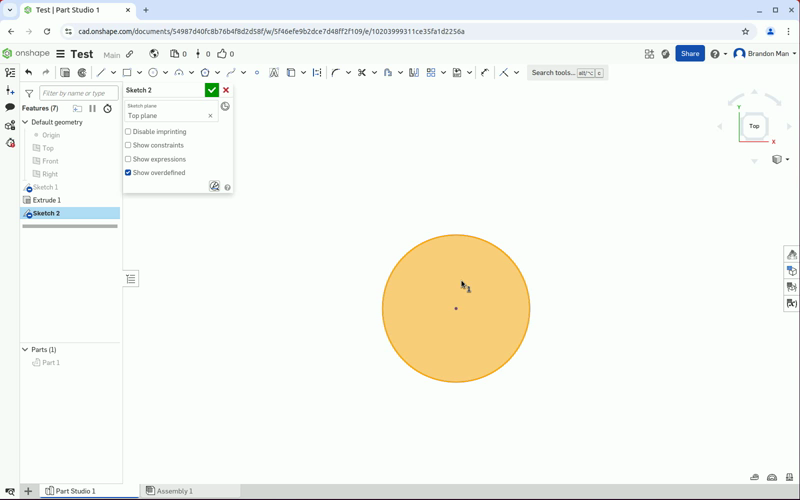
scroll(-6)
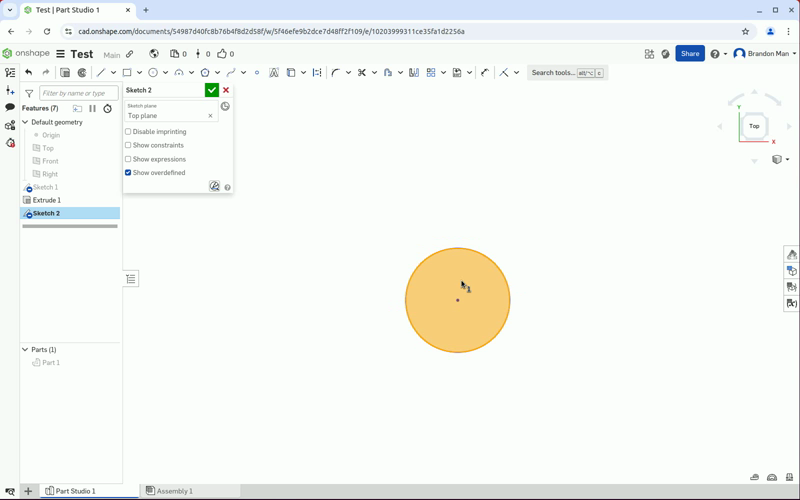
scroll(-6)
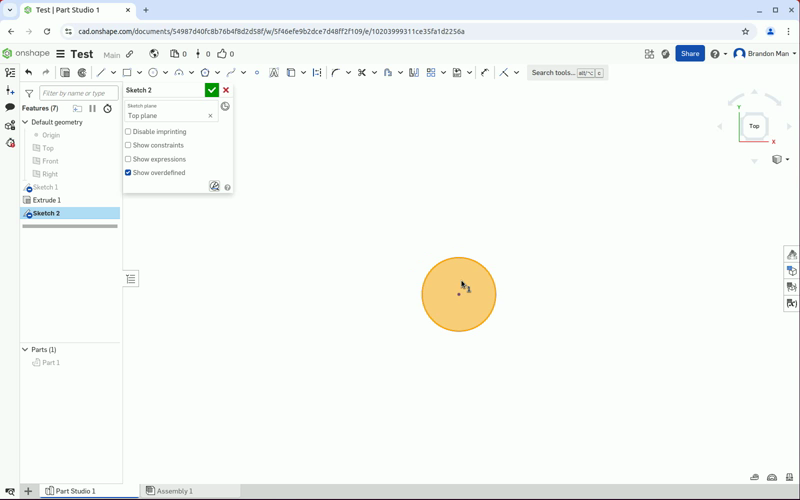
scroll(-6)
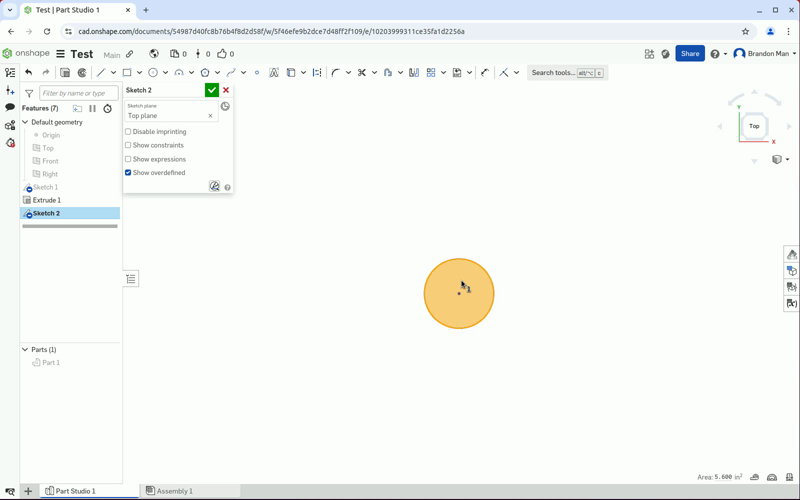
scroll(-6)
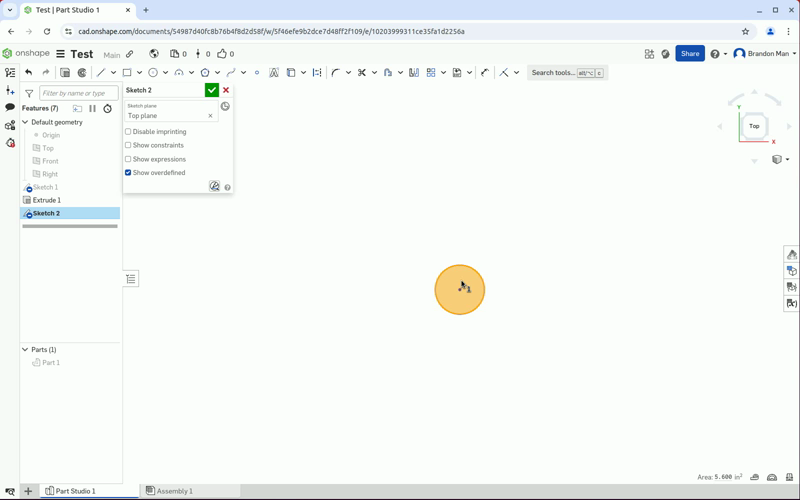
scroll(-6)
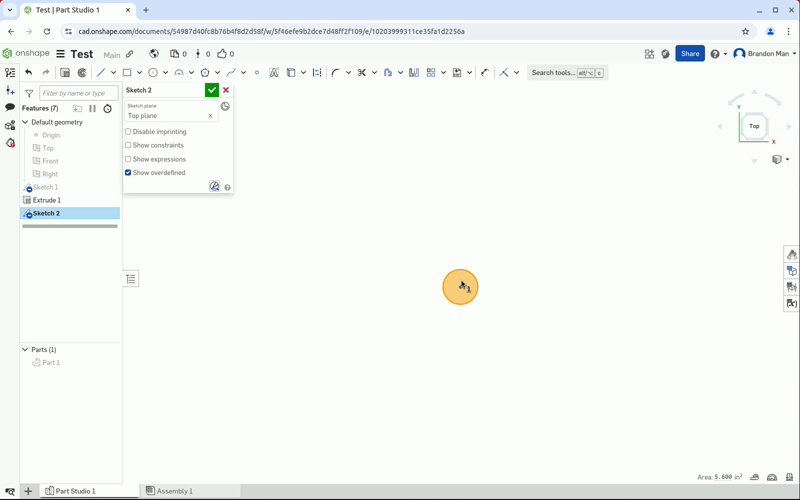
scroll(-6)
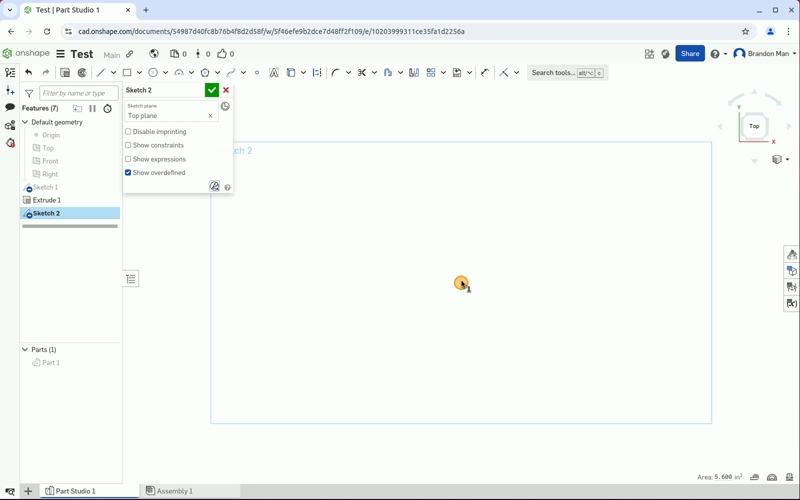
mouse_move(73, 352)
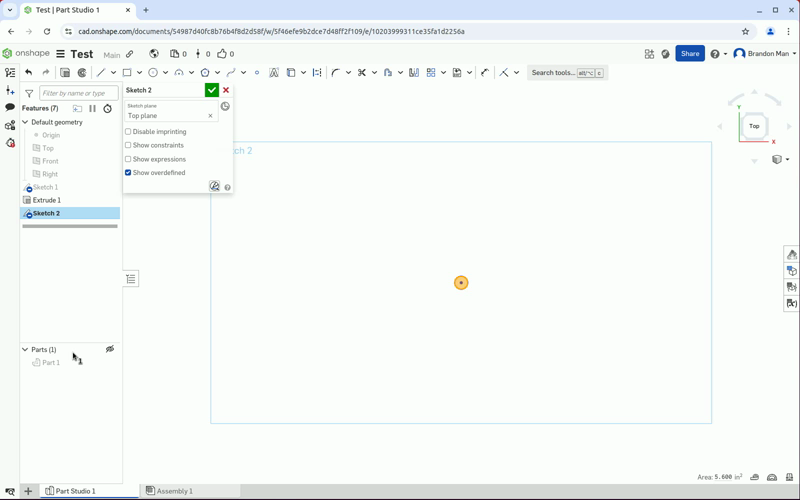
key(shift+y)
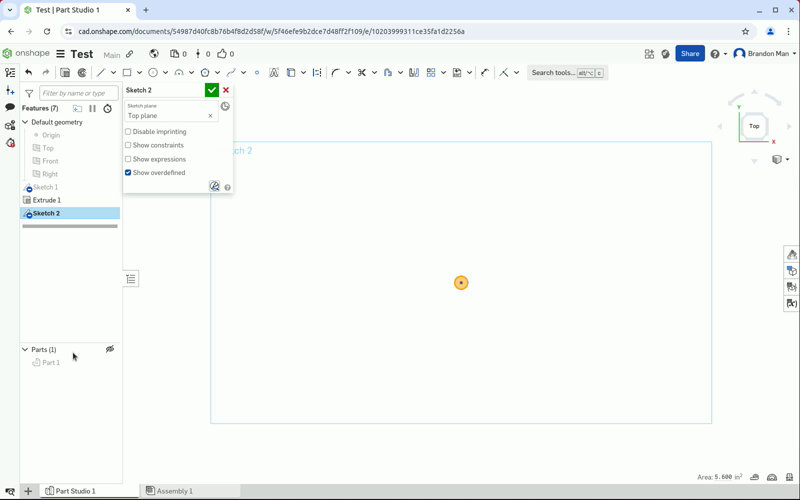
key(shift+e)
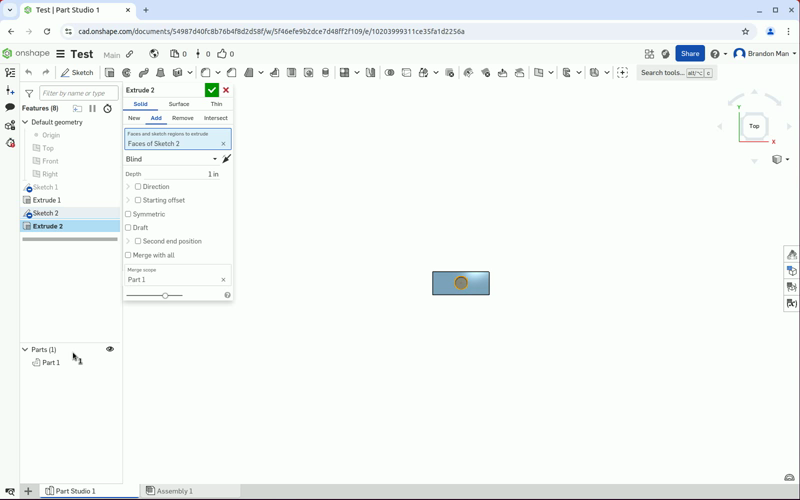
mouse_move(143, 106)
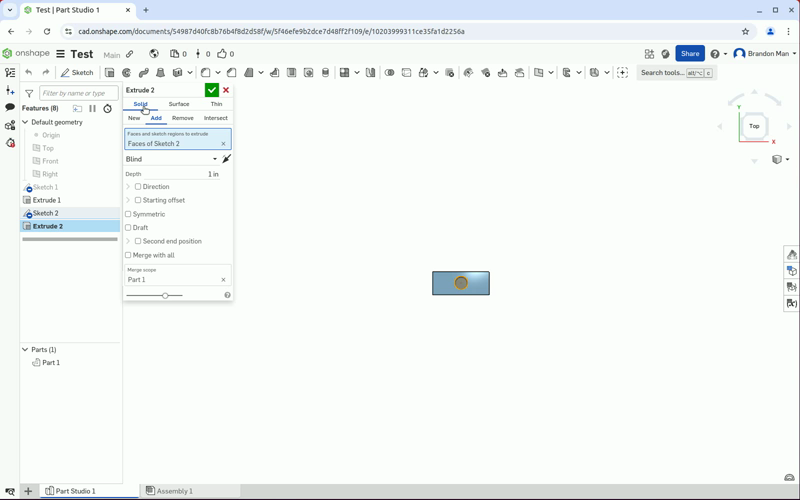
click(143, 106)
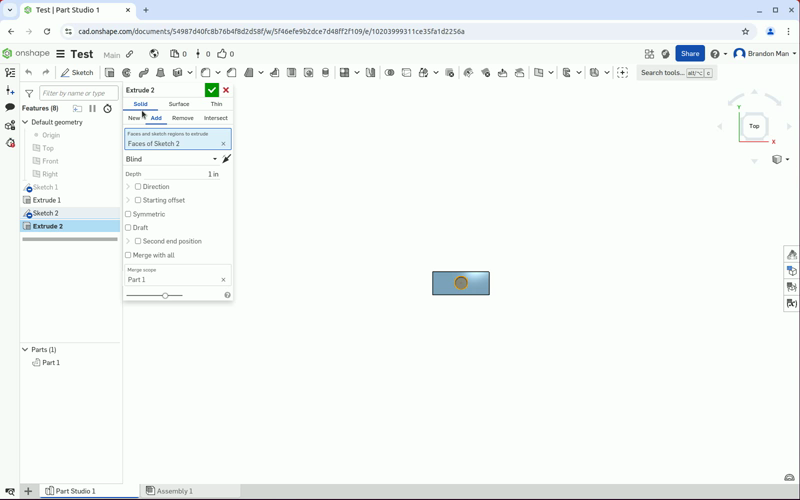
mouse_move(137, 120)
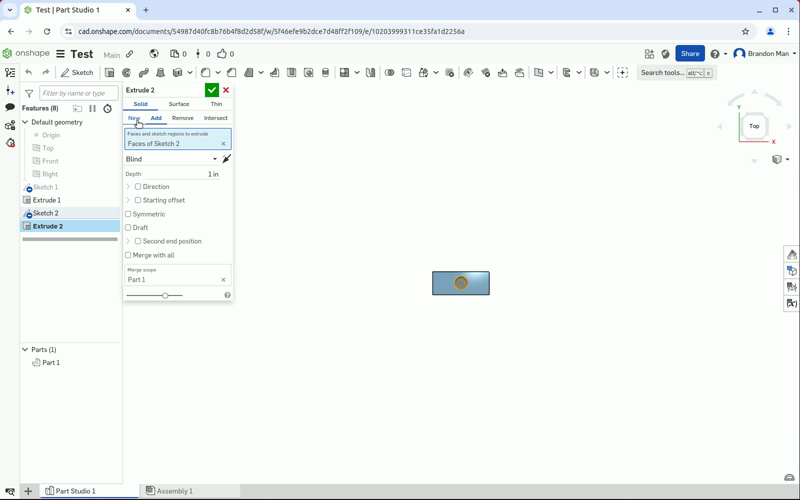
click(137, 120)
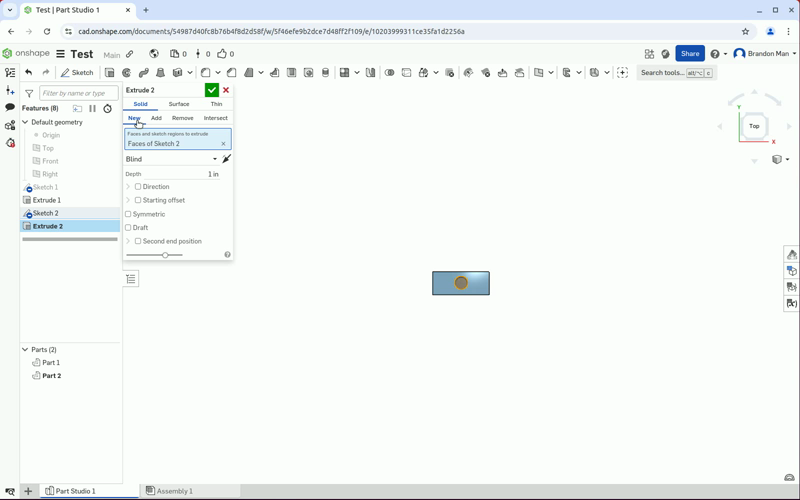
key(tab, 4)
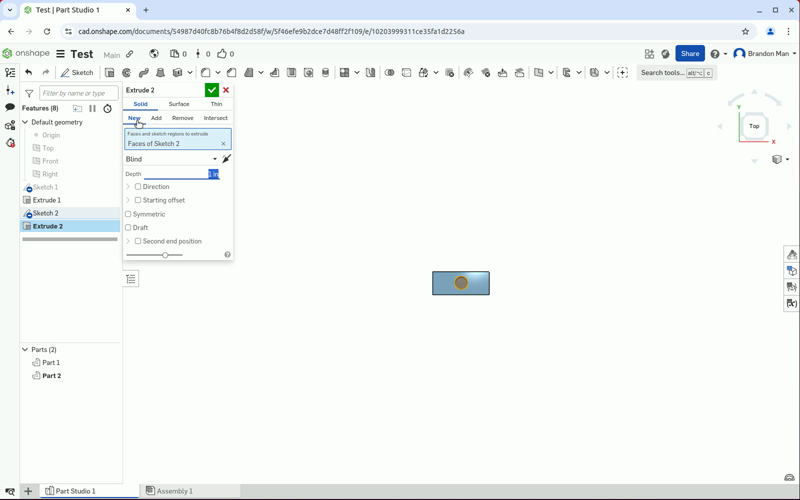
text(23.108)
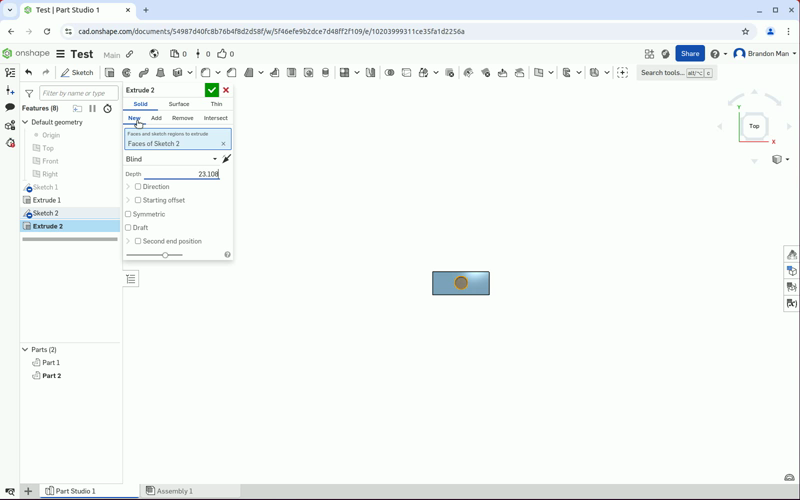
key(enter)
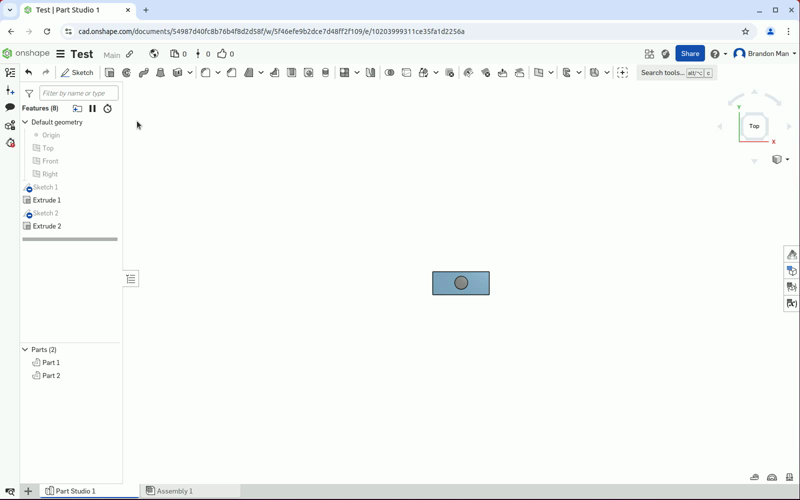
key(shift+h)
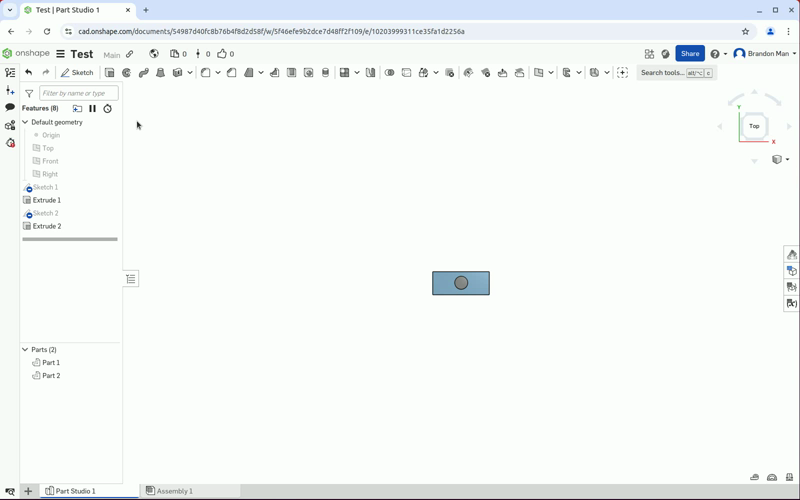
key(shift+h)
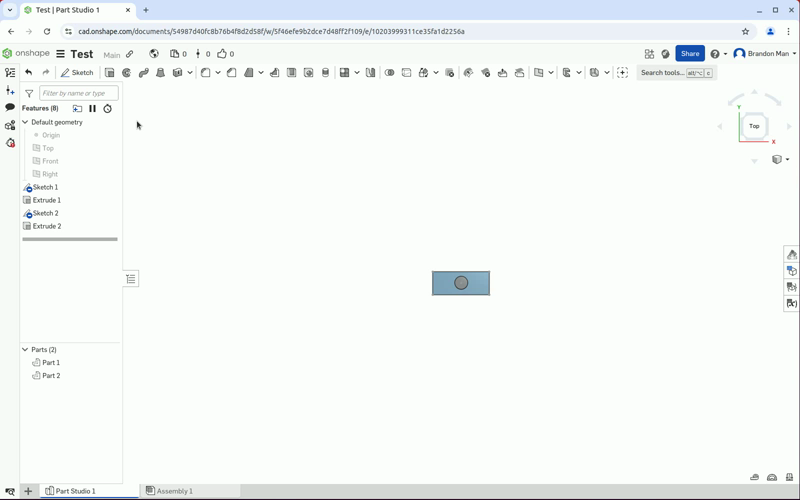
key(shift+7)
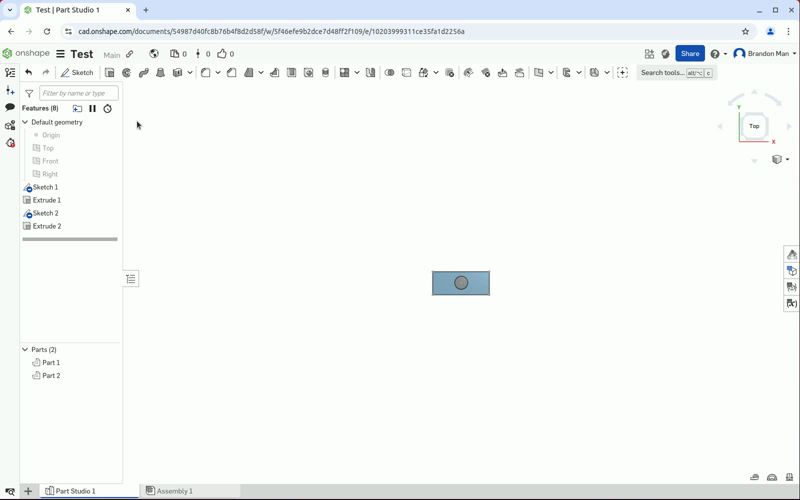
key(up, 3)
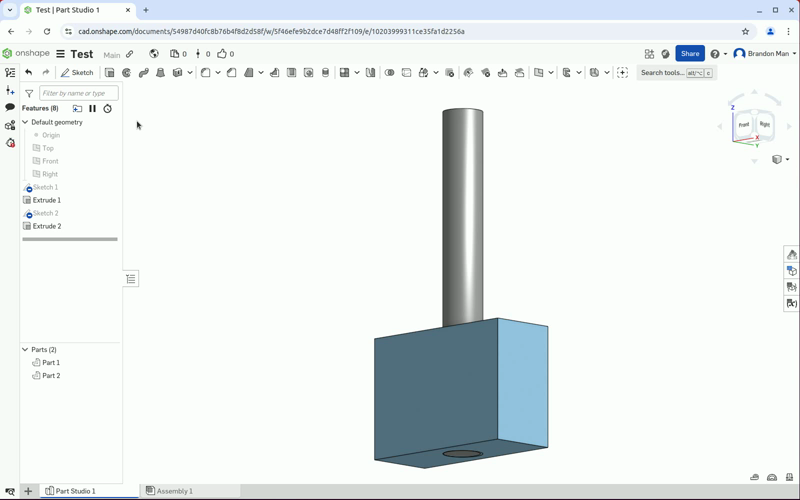
key(left, 3)
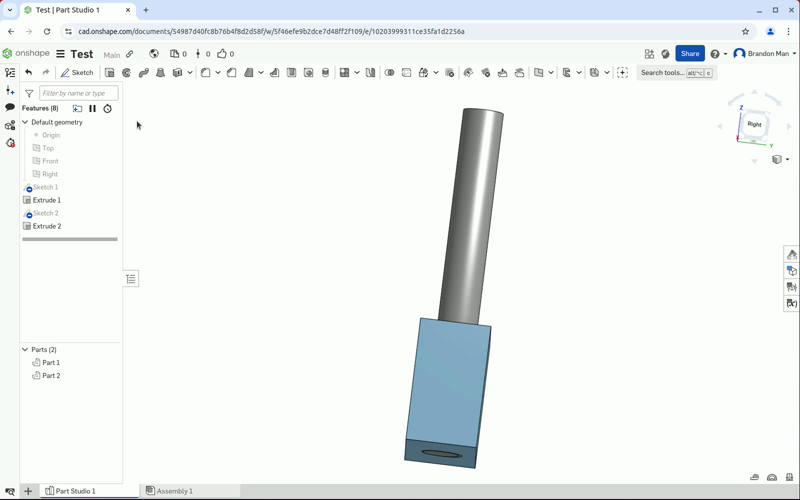
key(right, 3)
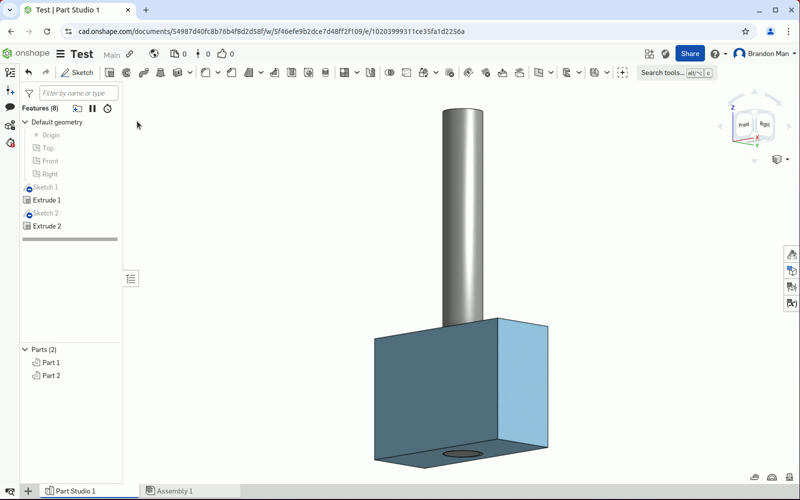
key(down, 3)
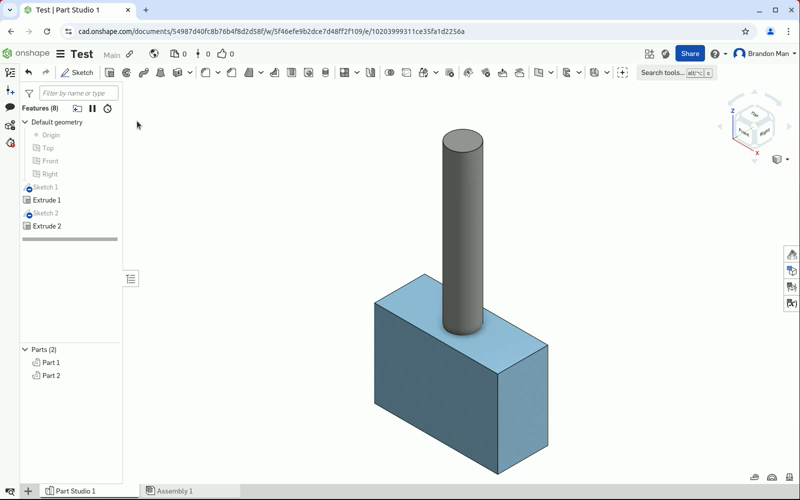
mouse_move(73, 189)
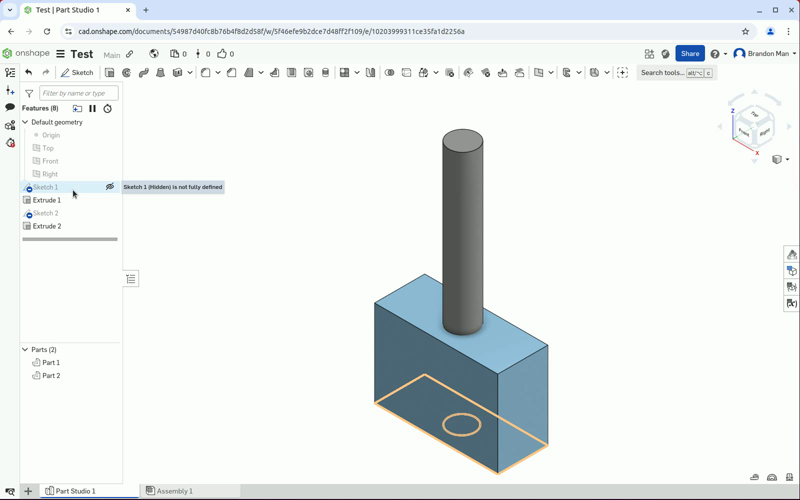
click(73, 189)